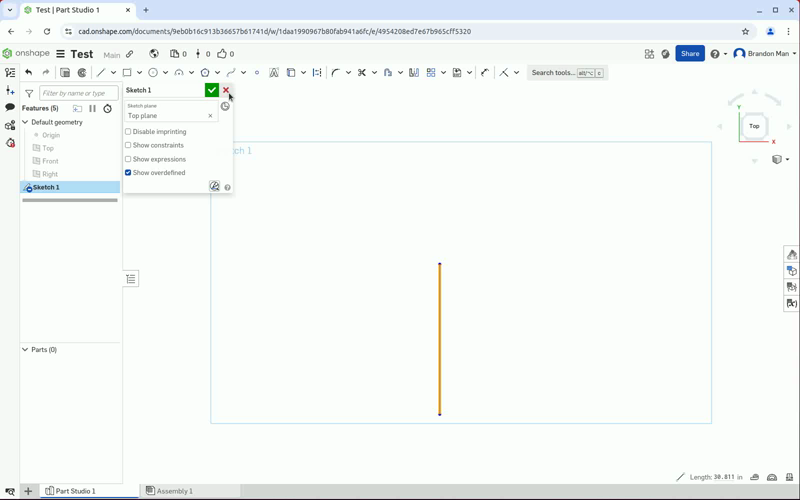
key(shift+h)
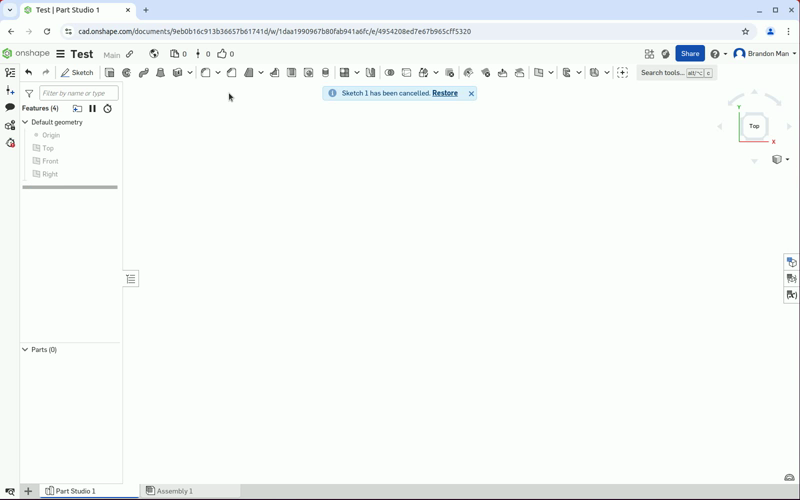
mouse_move(73, 352)
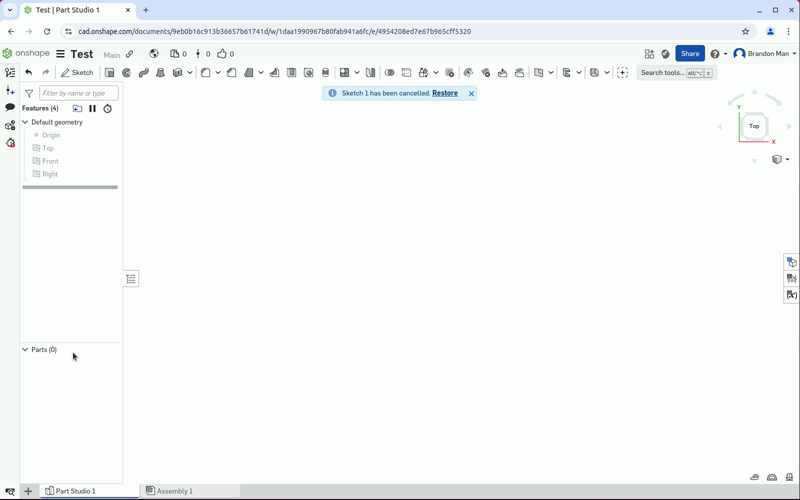
key(y)
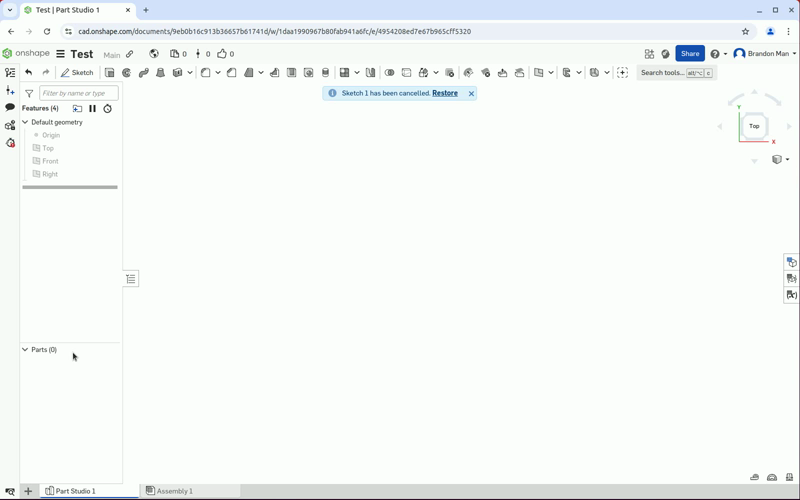
key(shift+p)
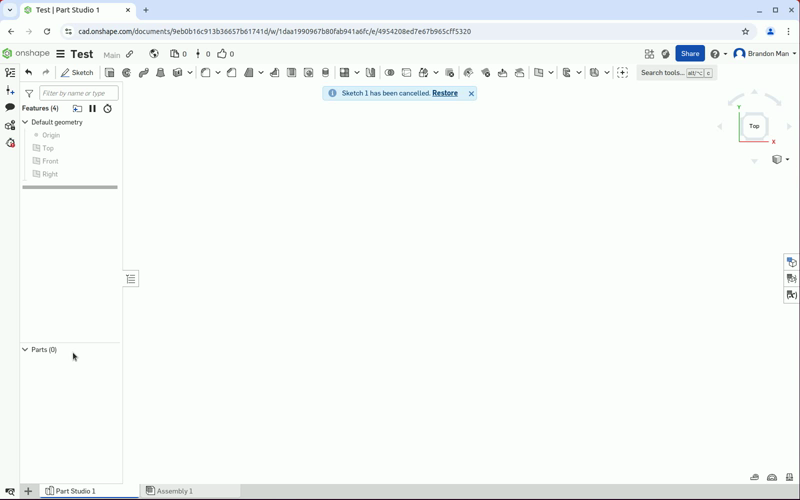
key(space)
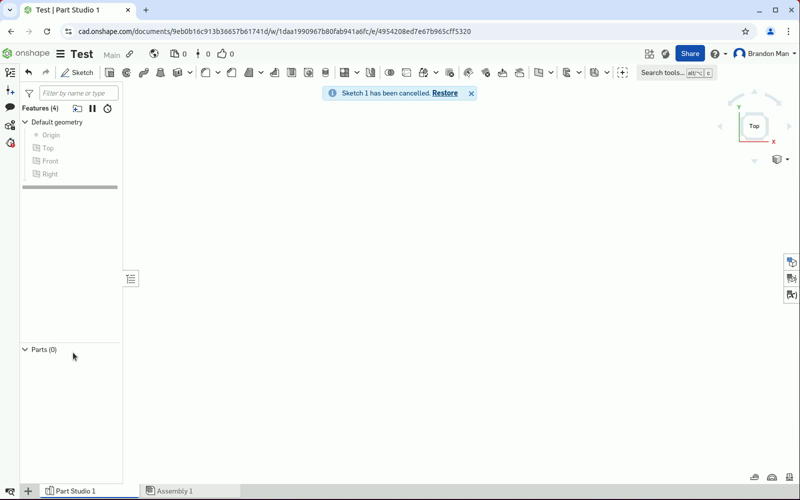
key_down(shift)
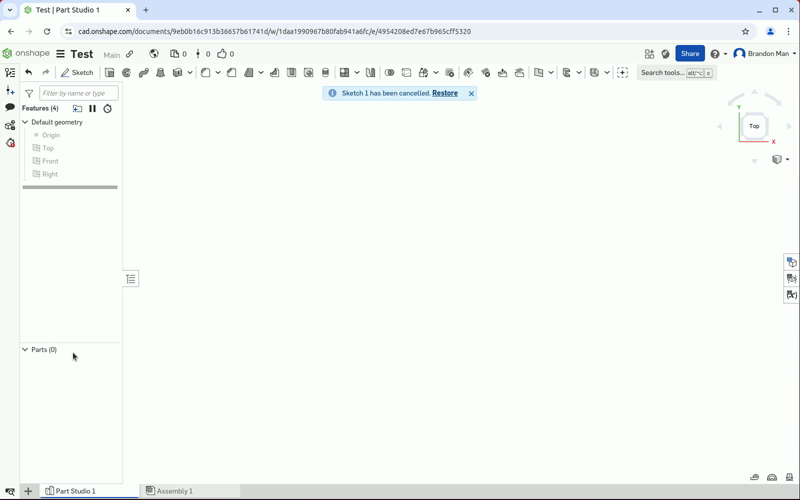
key(up)
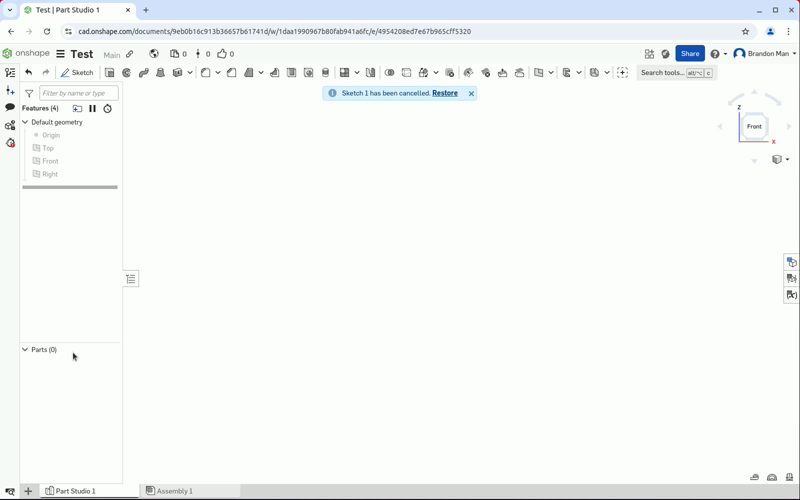
key_up(shift)
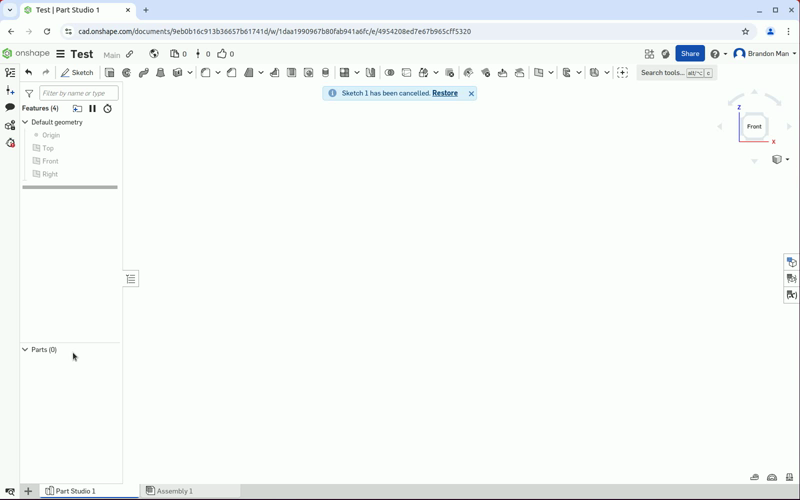
mouse_move(73, 352)
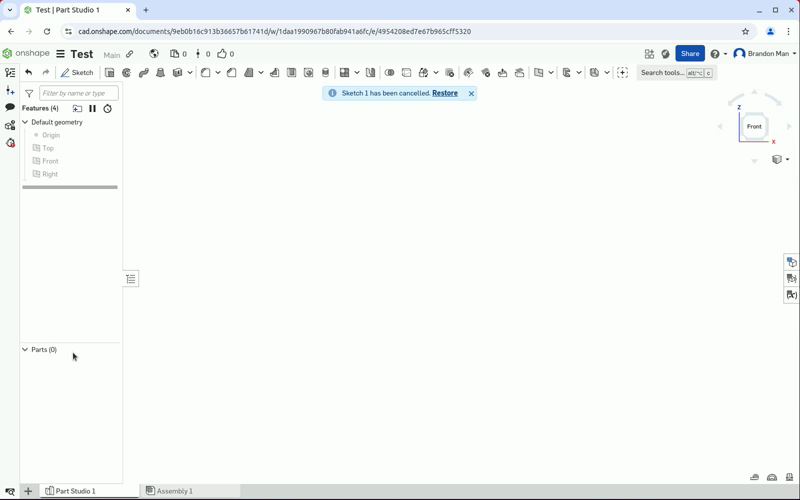
key(shift+y)
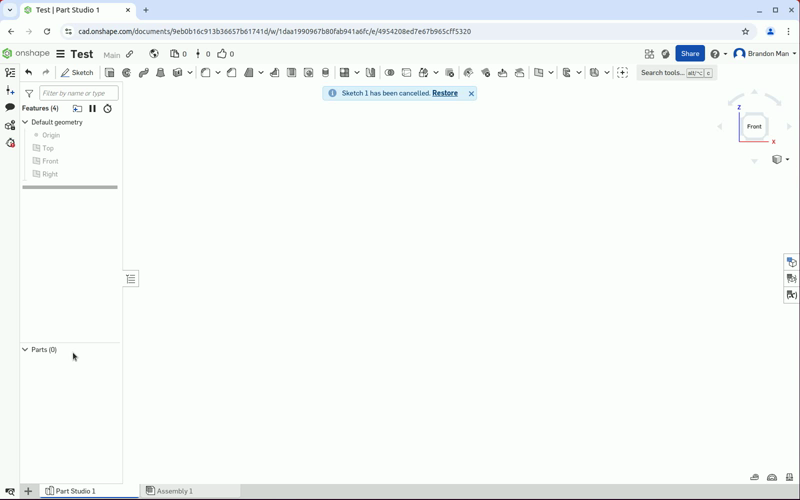
key(shift+s)
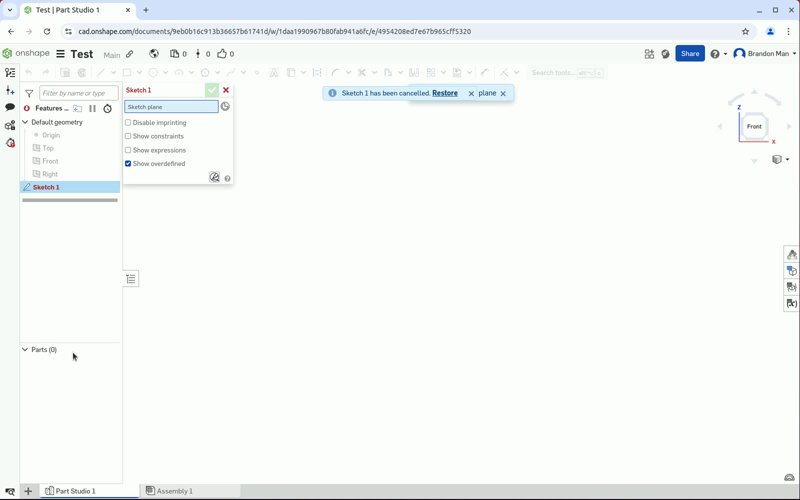
mouse_move(73, 163)
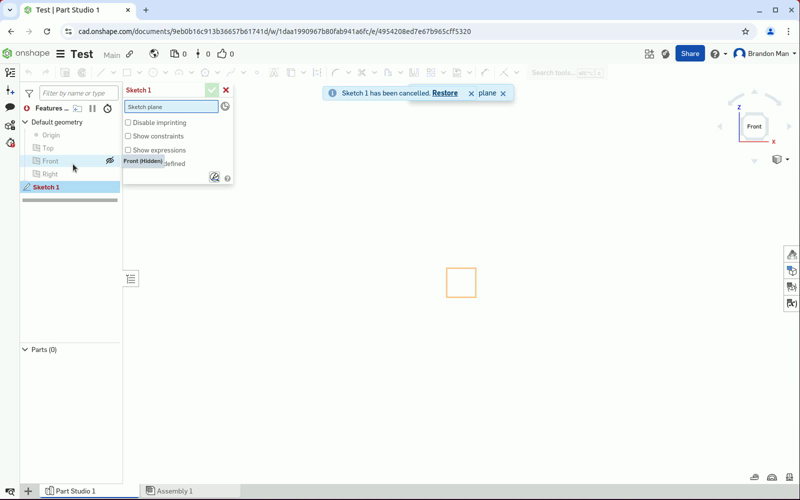
click(73, 163)
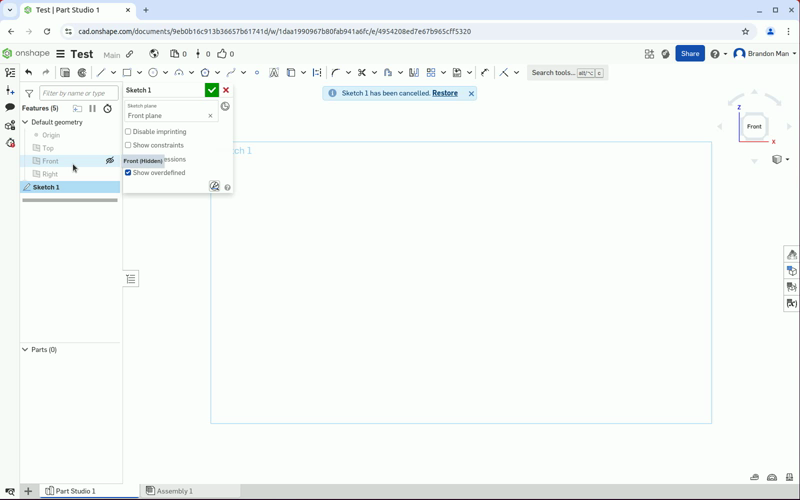
mouse_move(73, 352)
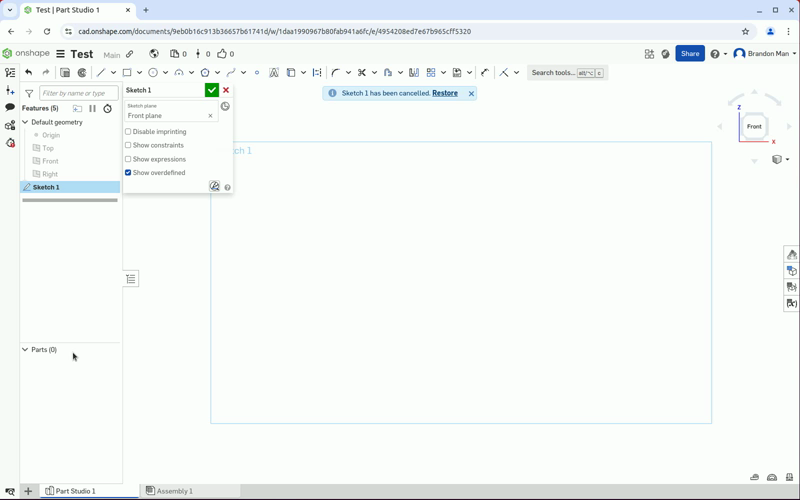
key(y)
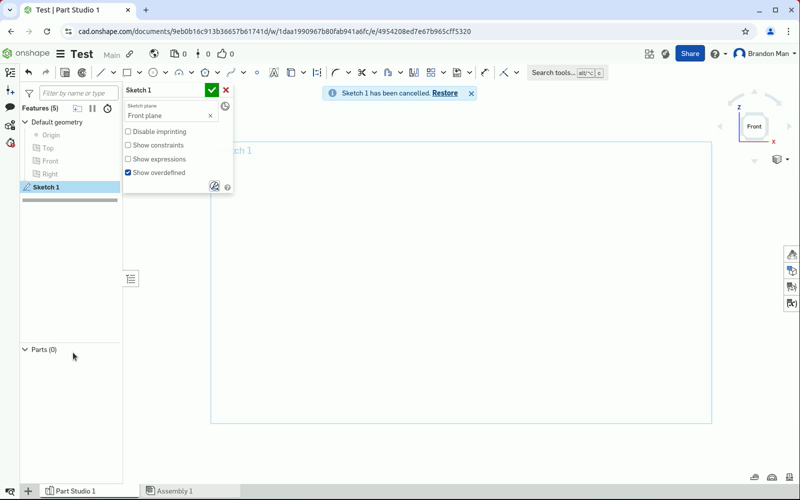
key(l)
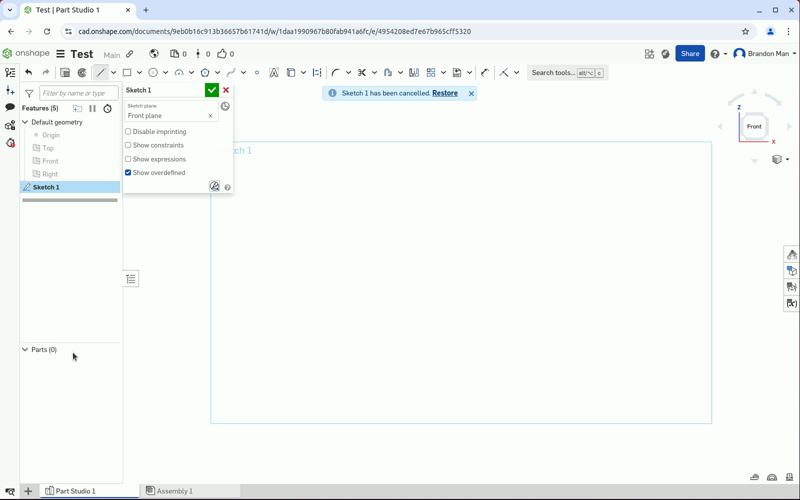
key_down(shift)
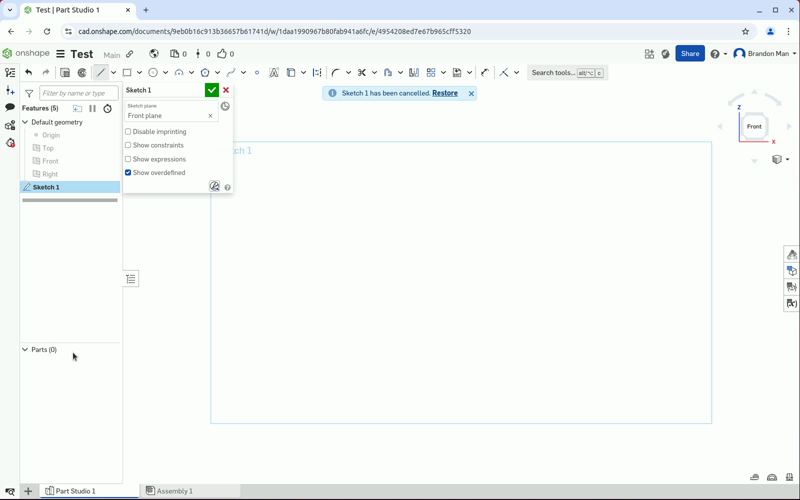
mouse_move(363, 280)
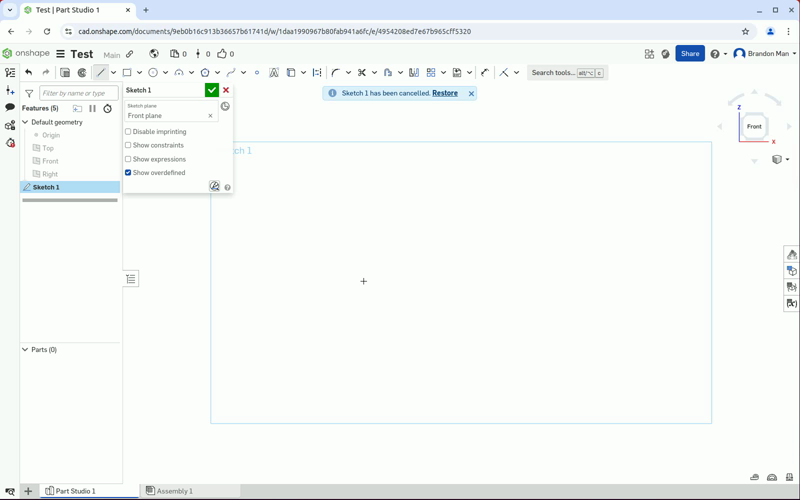
click(363, 280)
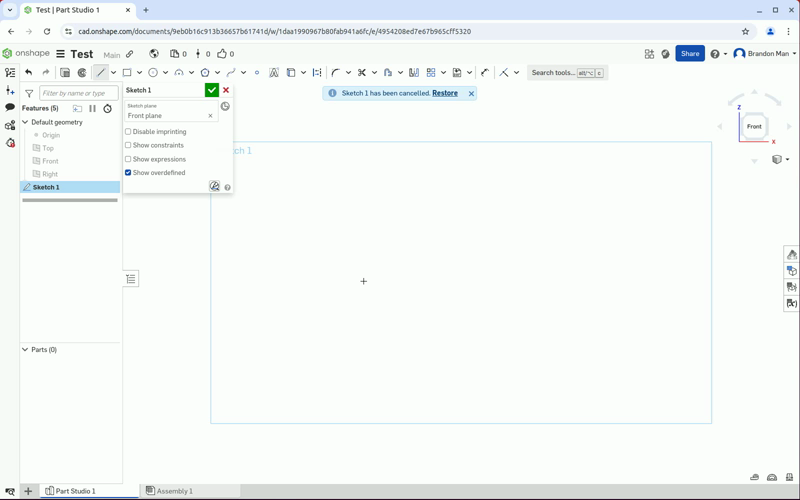
key_up(shift)
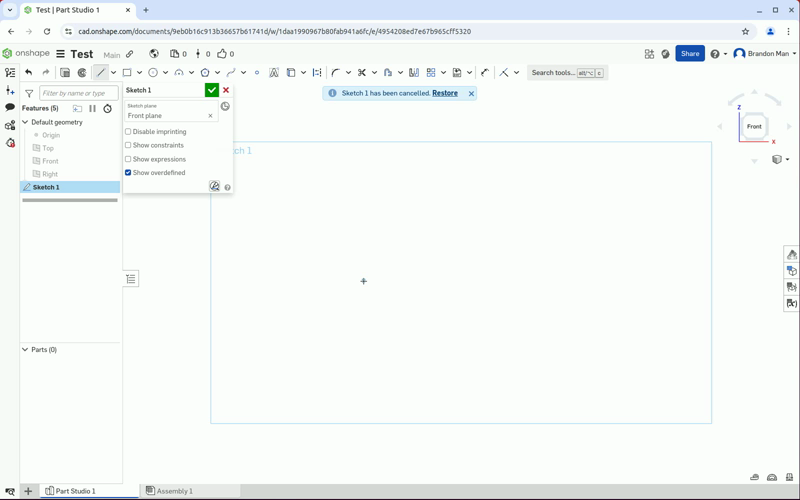
key_down(shift)
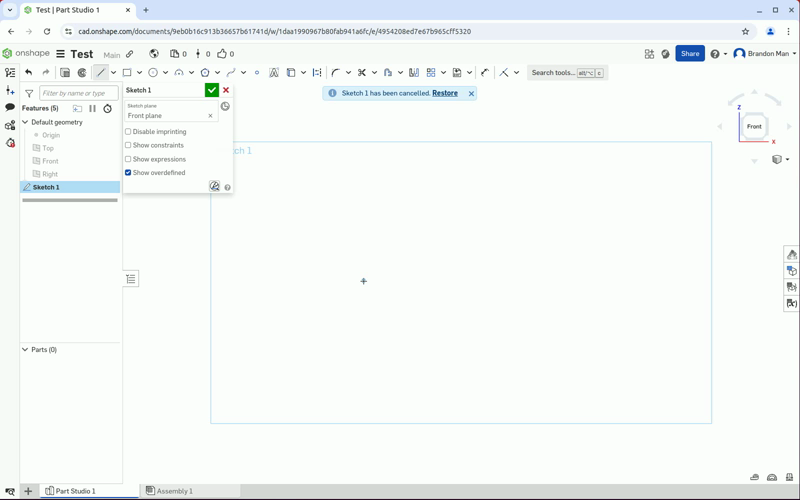
mouse_move(393, 280)
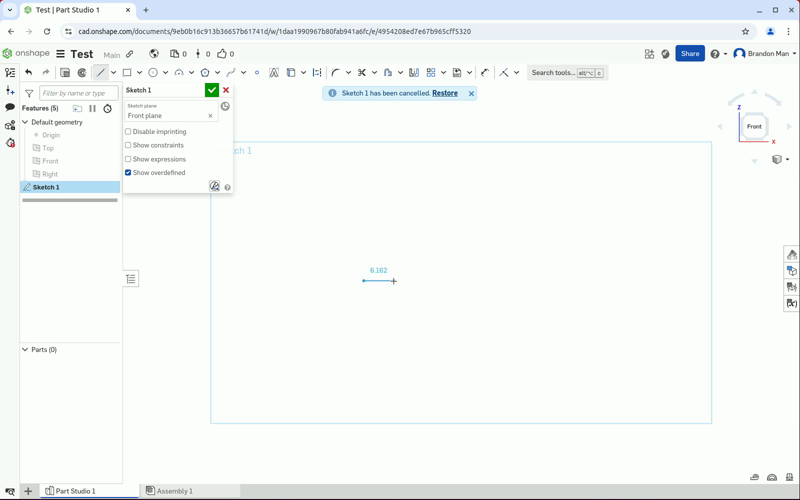
mouse_move(388, 282)
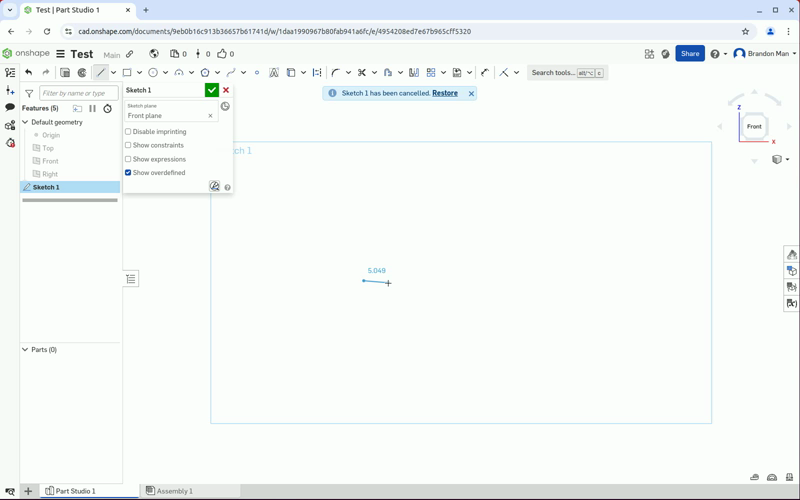
click(388, 282)
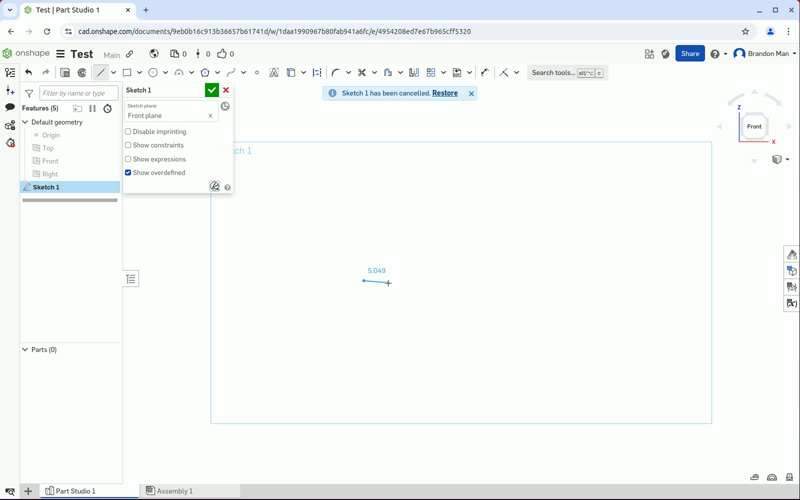
key_up(shift)
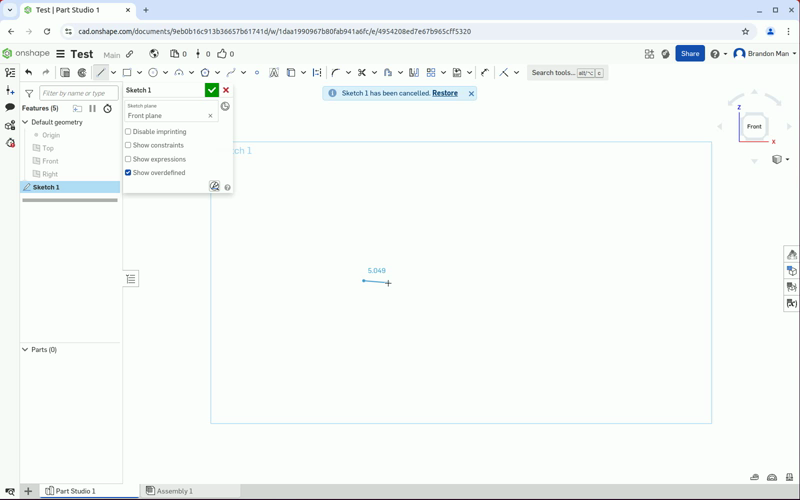
key_down(shift)
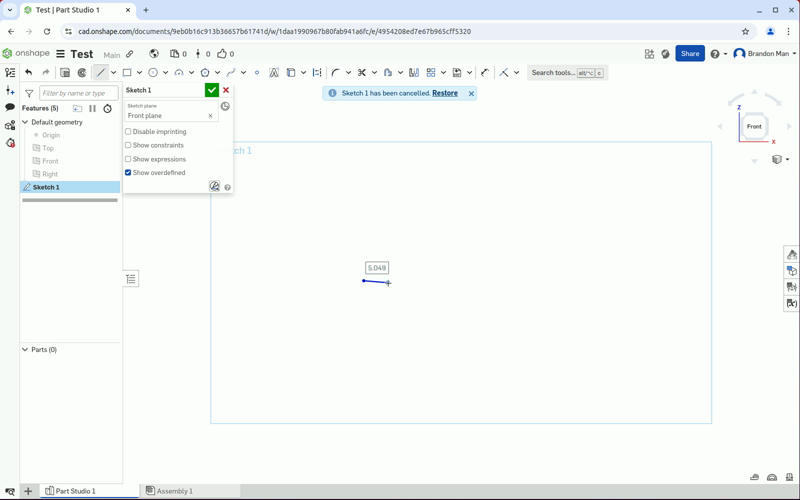
mouse_move(532, 282)
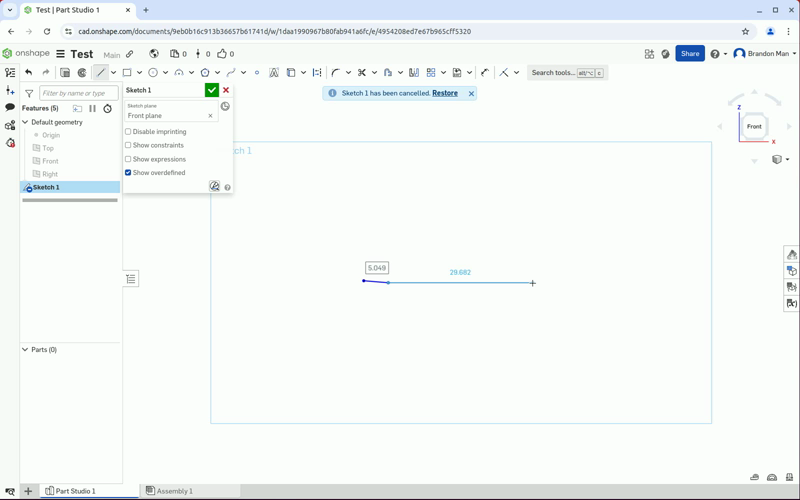
click(532, 282)
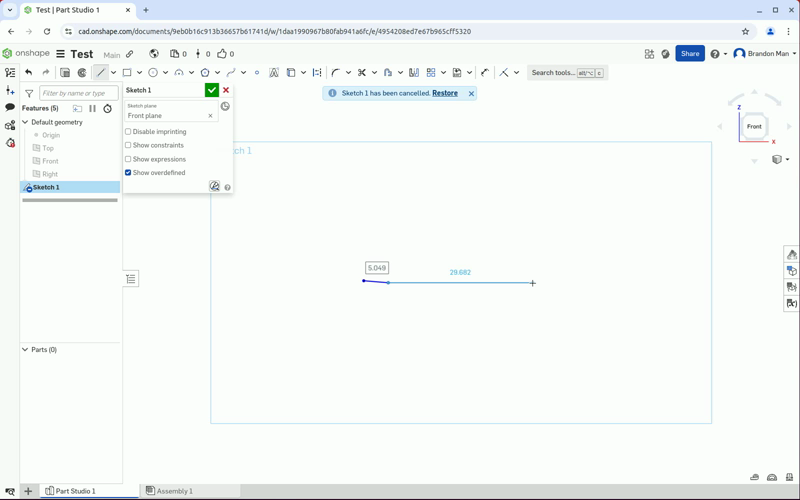
key_up(shift)
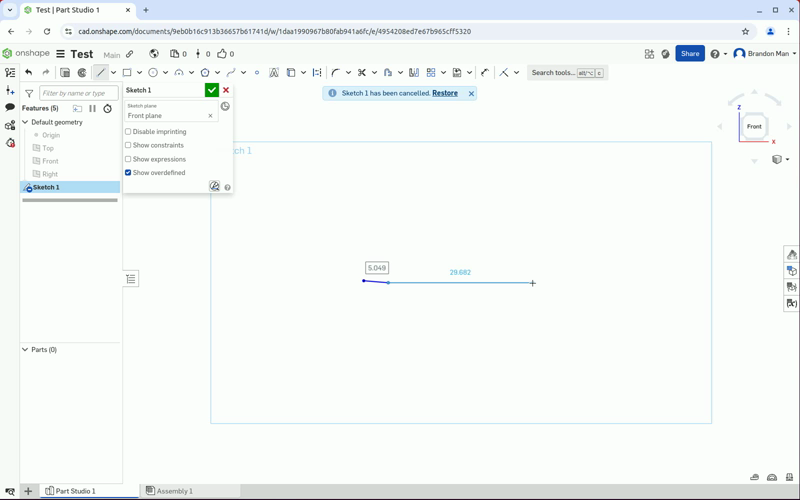
key_down(shift)
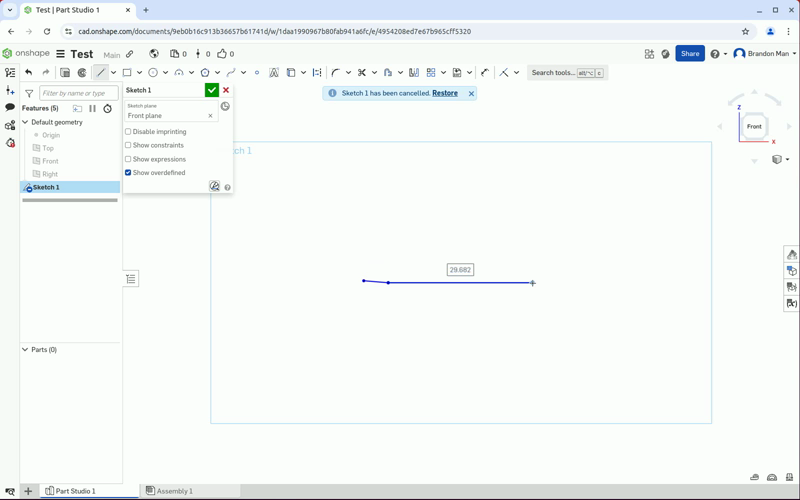
mouse_move(562, 282)
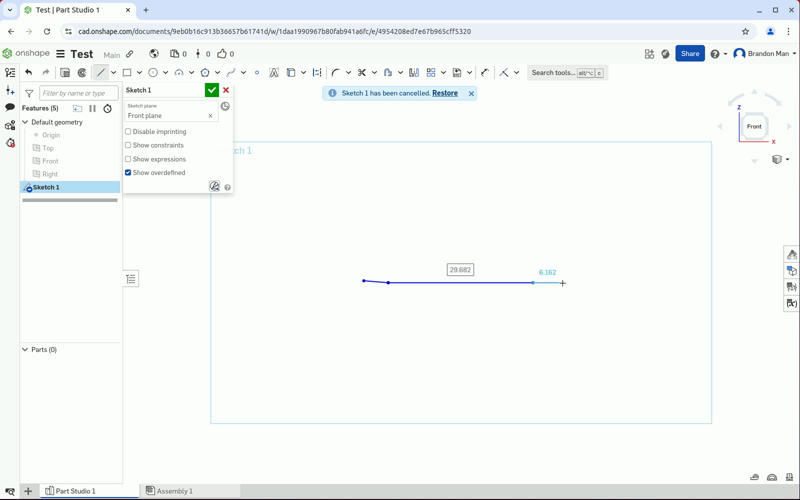
mouse_move(557, 280)
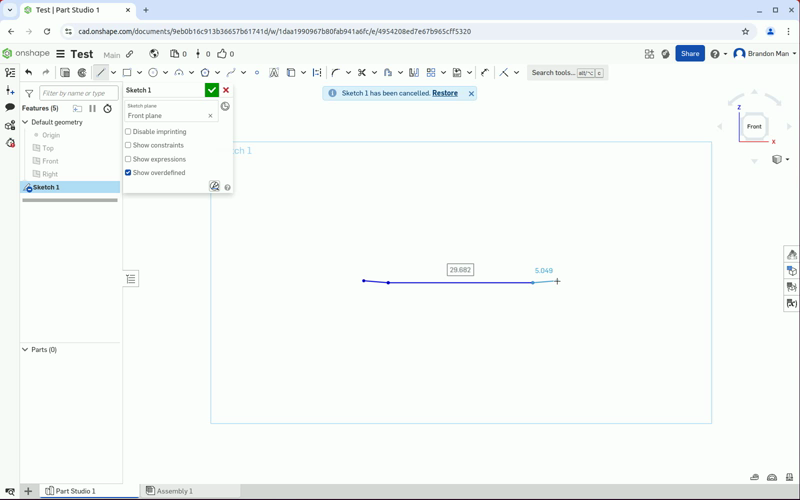
click(557, 280)
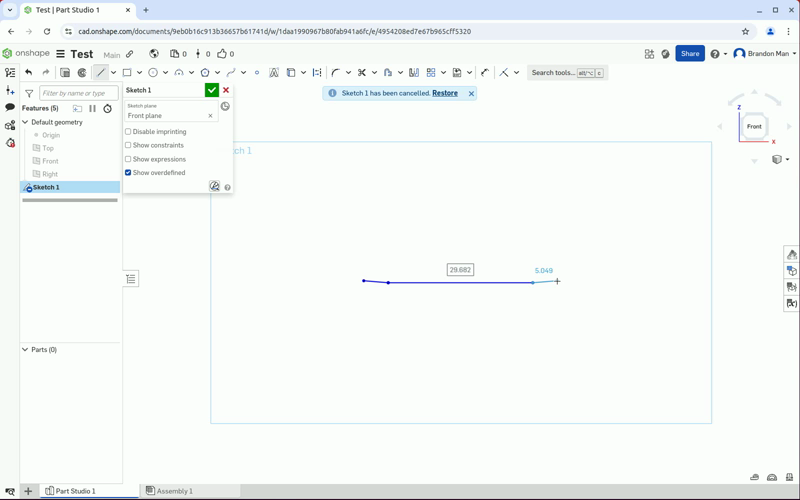
key_up(shift)
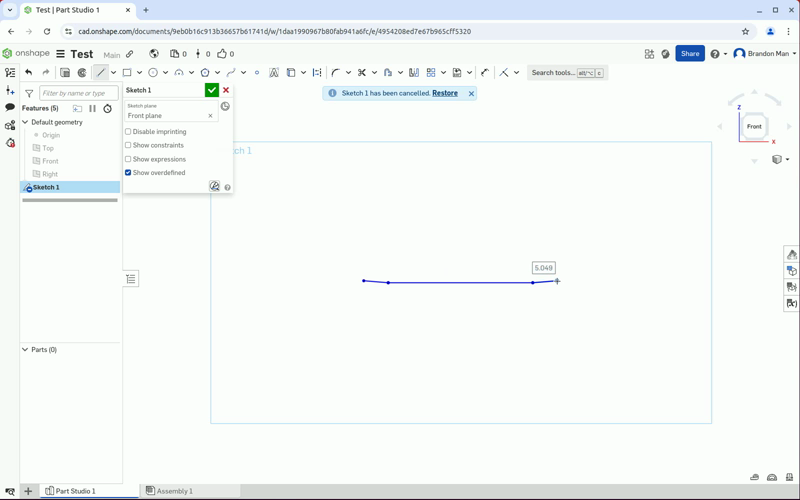
key_down(shift)
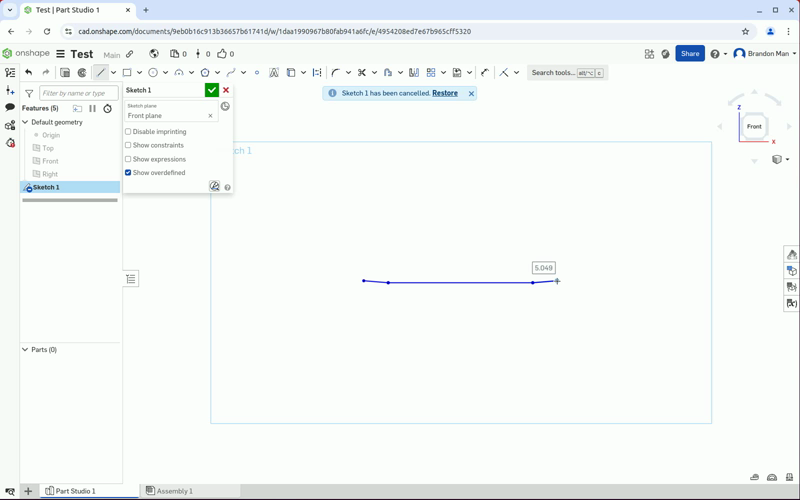
mouse_move(363, 280)
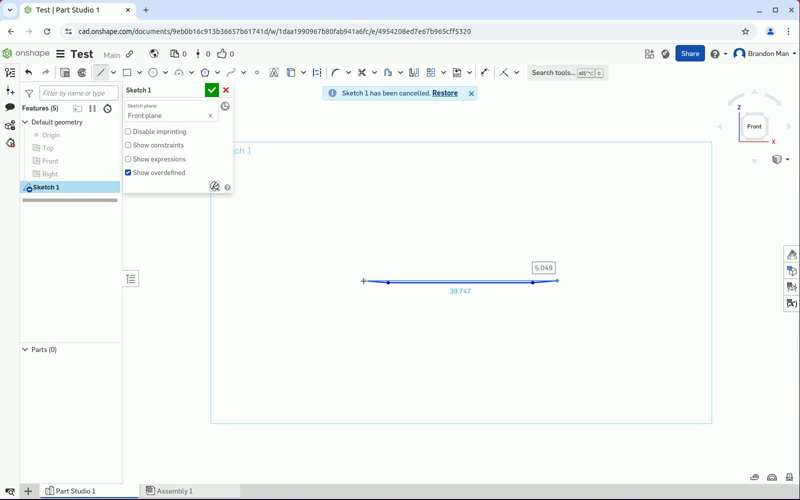
key_up(shift)
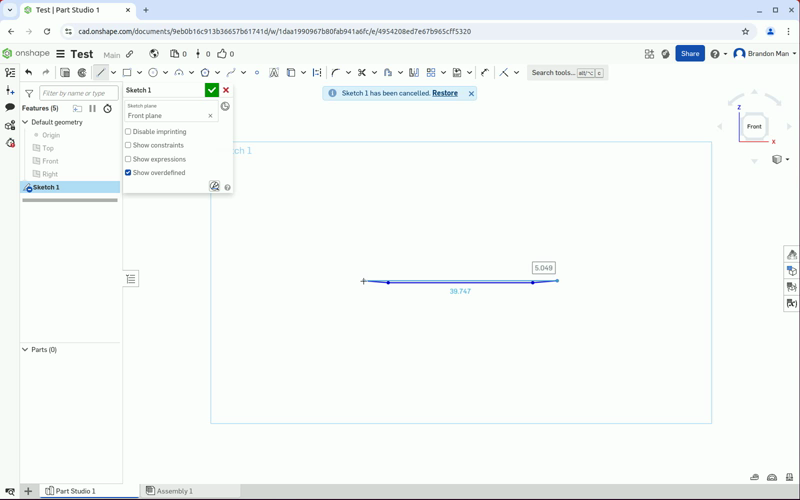
click(363, 280)
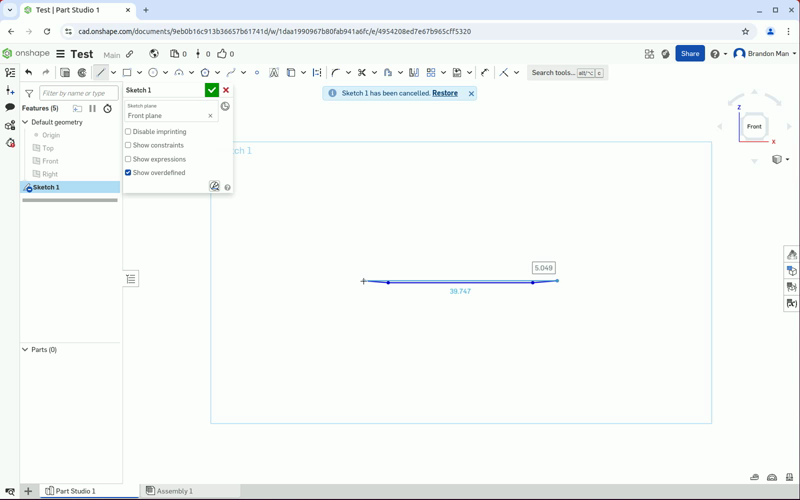
key(esc)
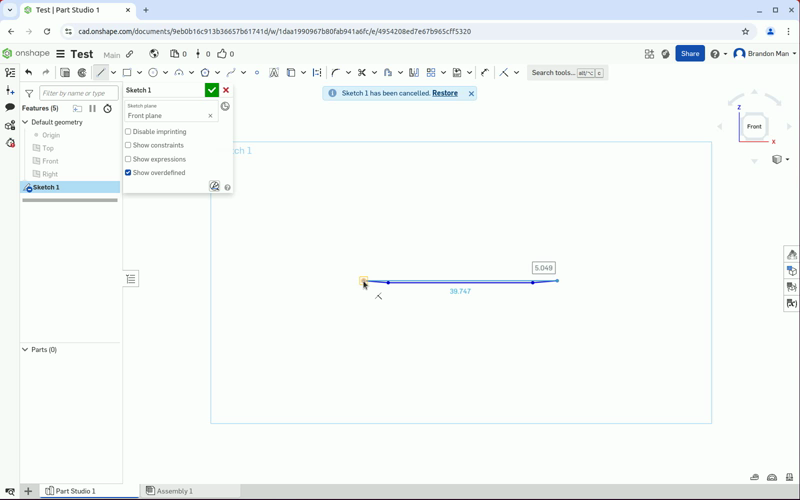
mouse_move(476, 281)
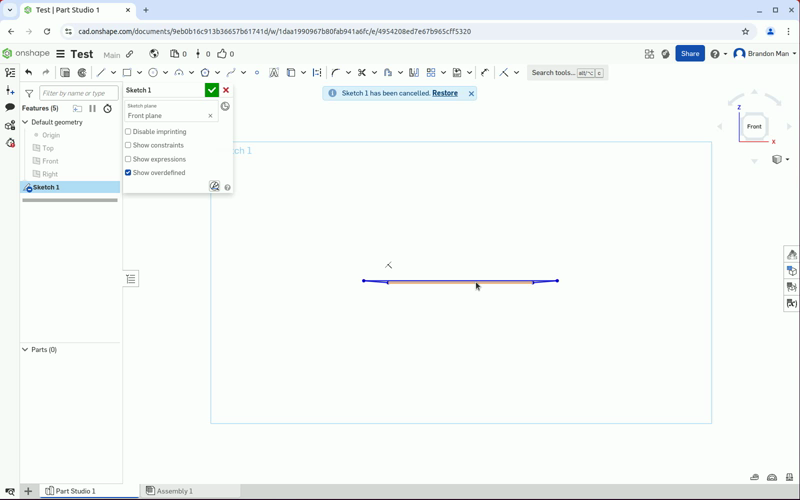
scroll(6)
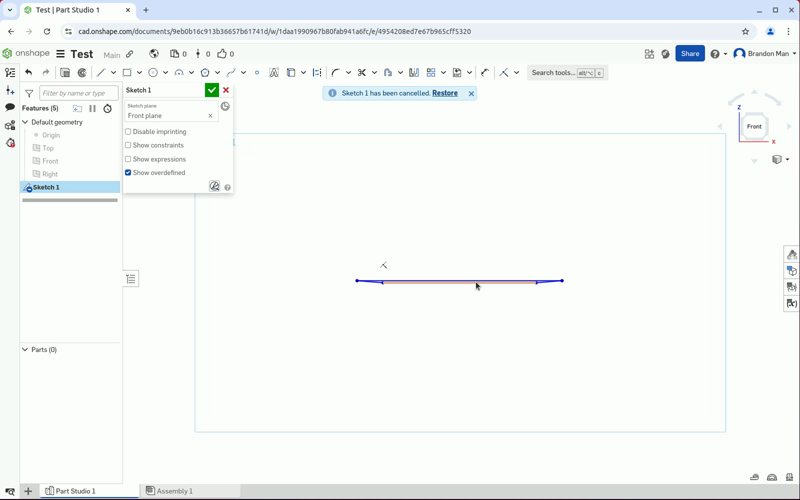
scroll(6)
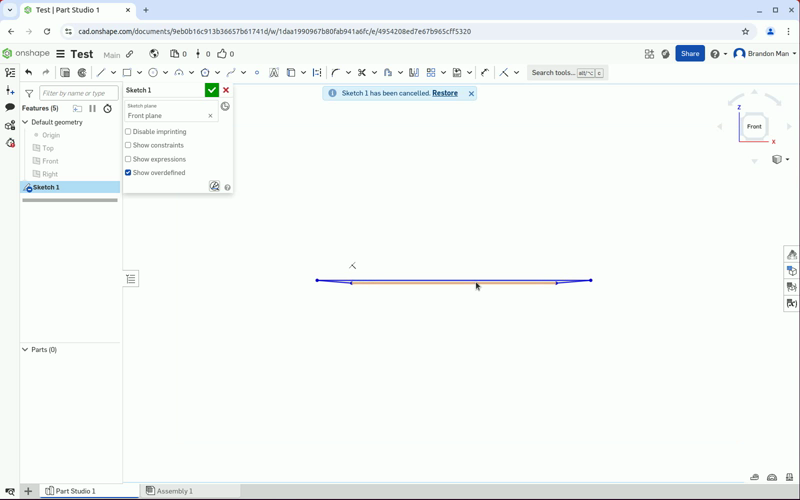
scroll(6)
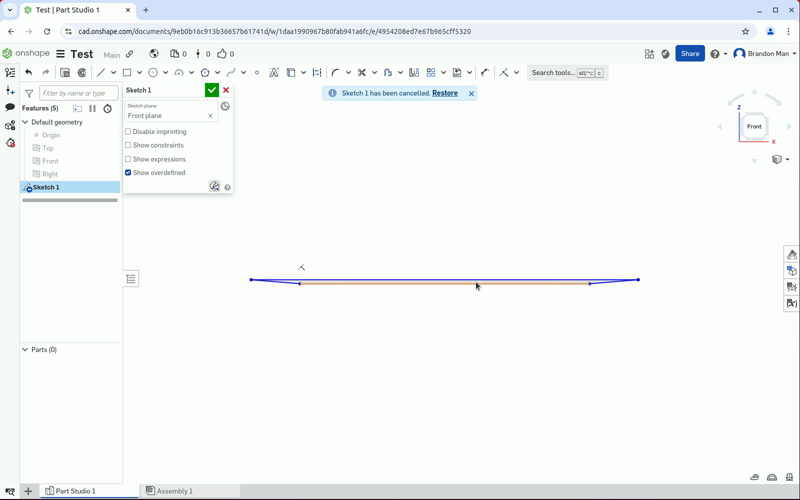
scroll(6)
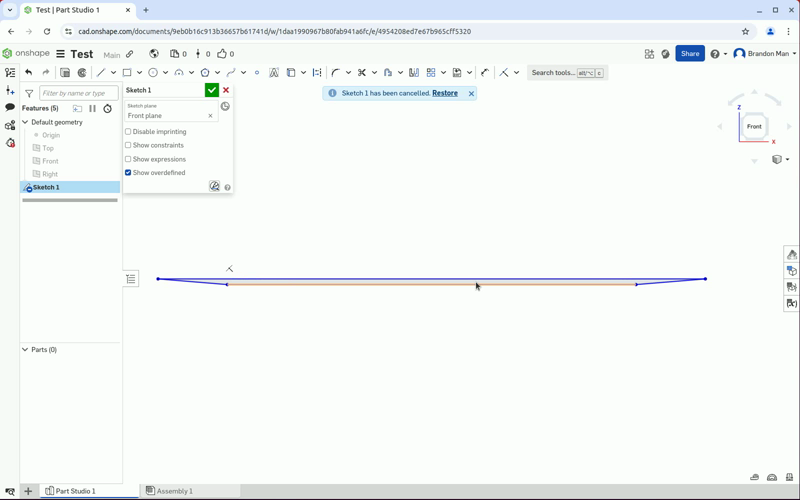
scroll(6)
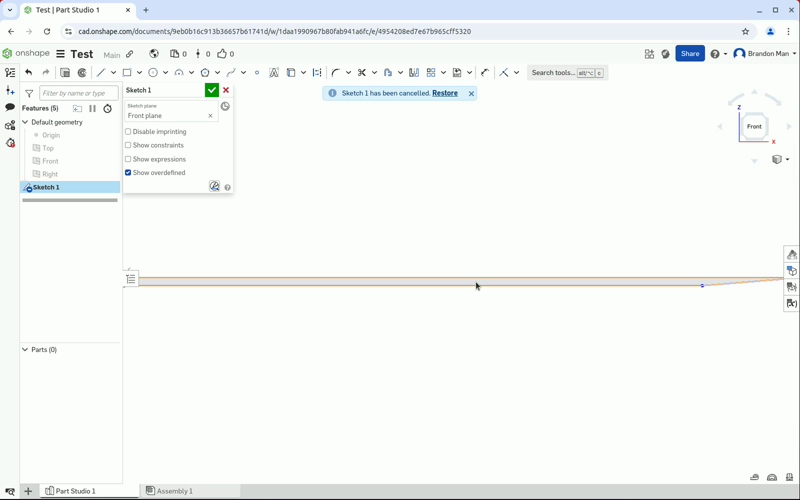
scroll(6)
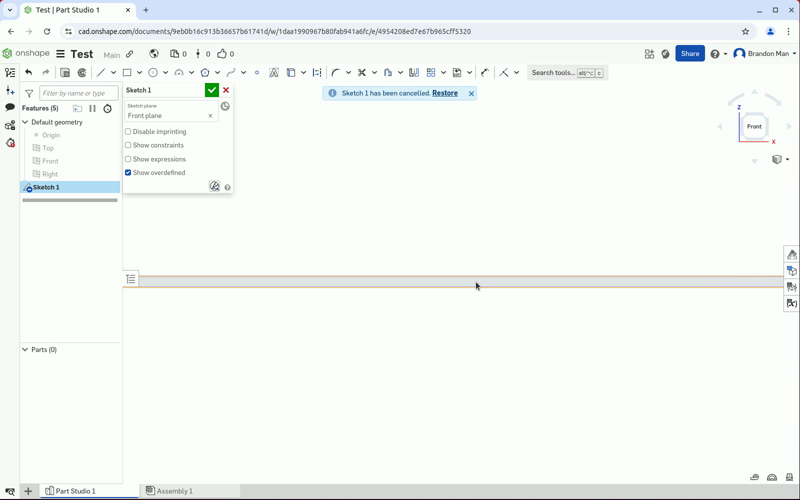
scroll(6)
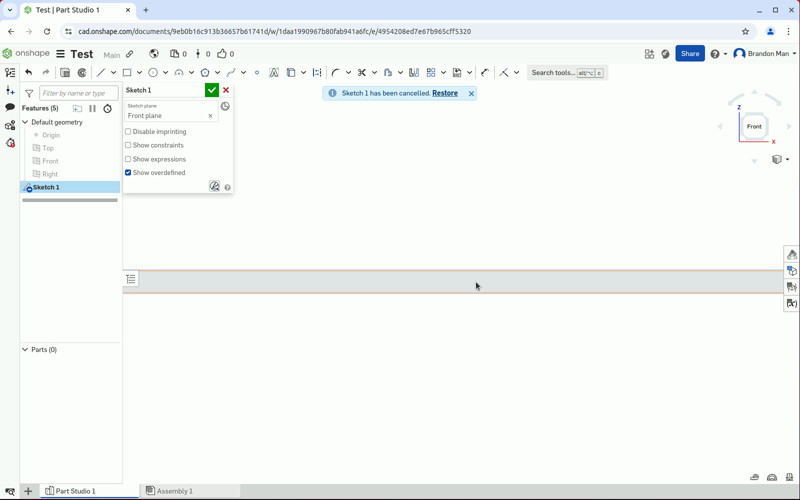
click(476, 281)
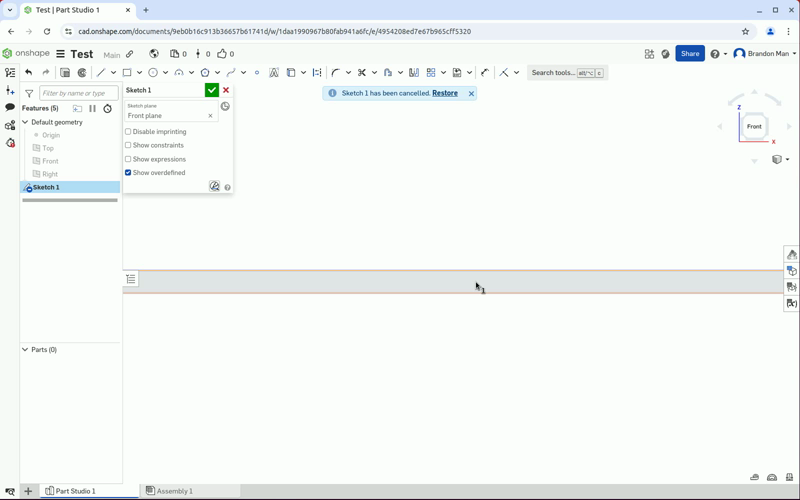
scroll(-6)
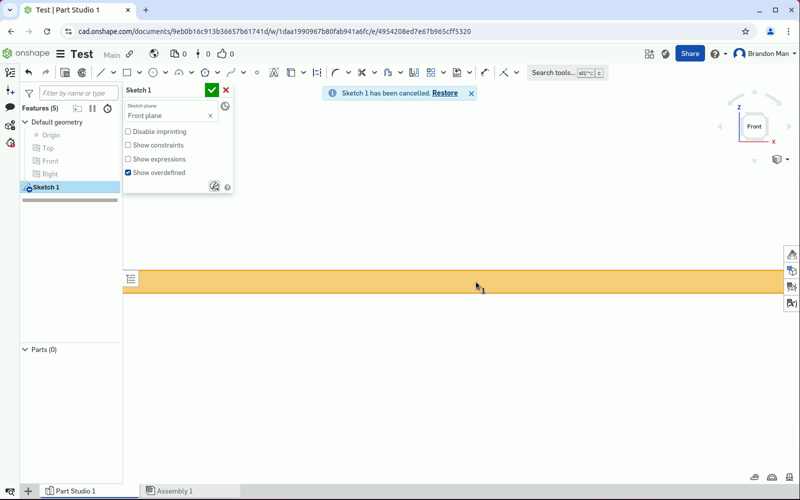
scroll(-6)
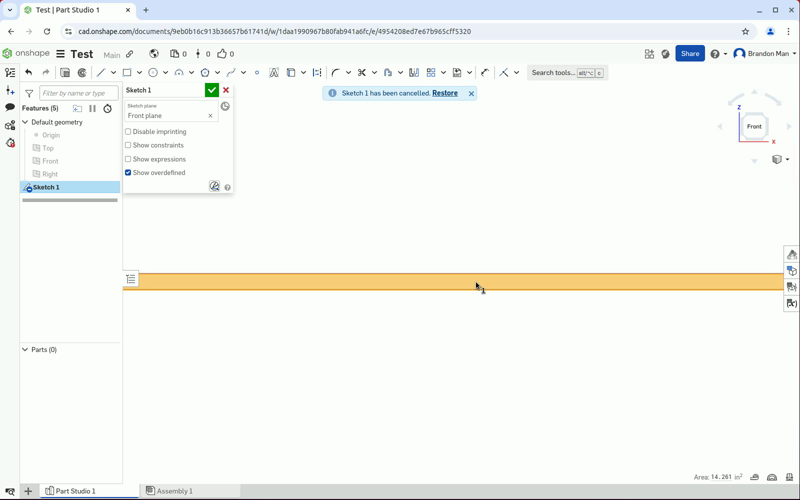
scroll(-6)
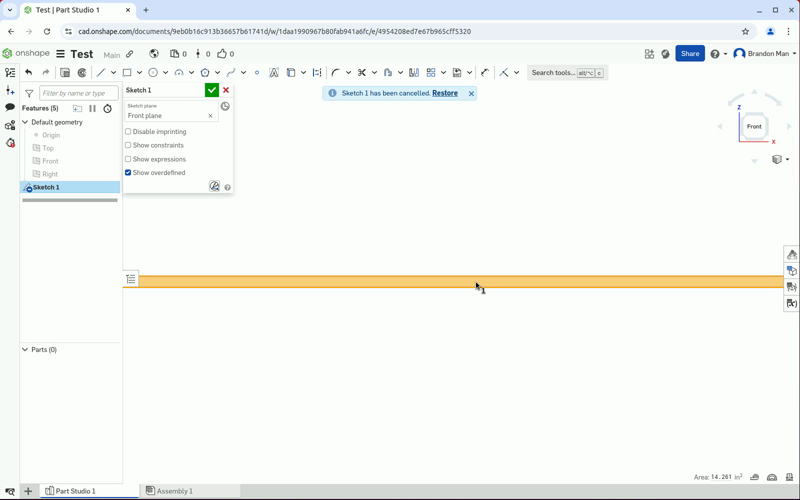
scroll(-6)
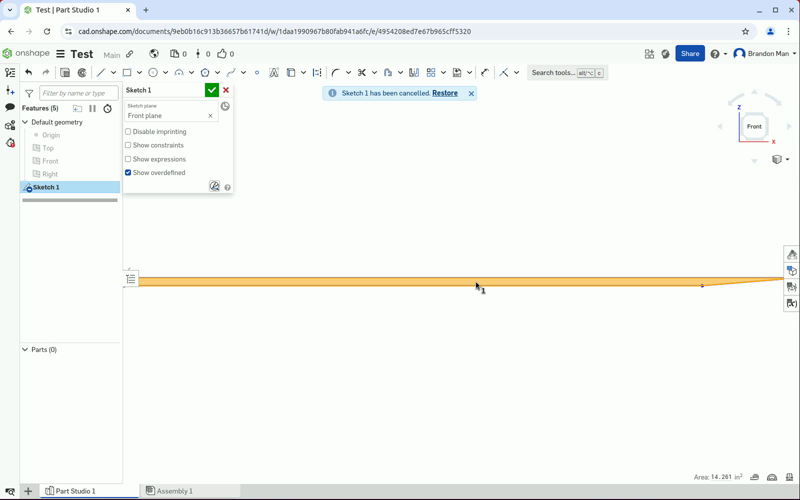
scroll(-6)
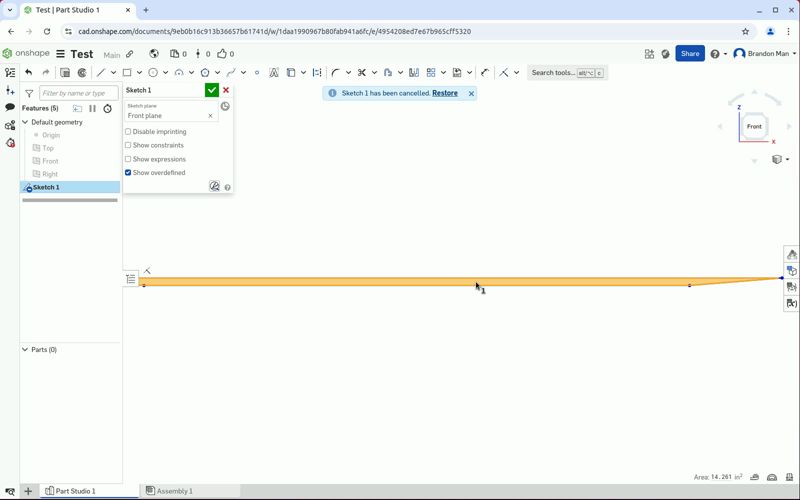
scroll(-6)
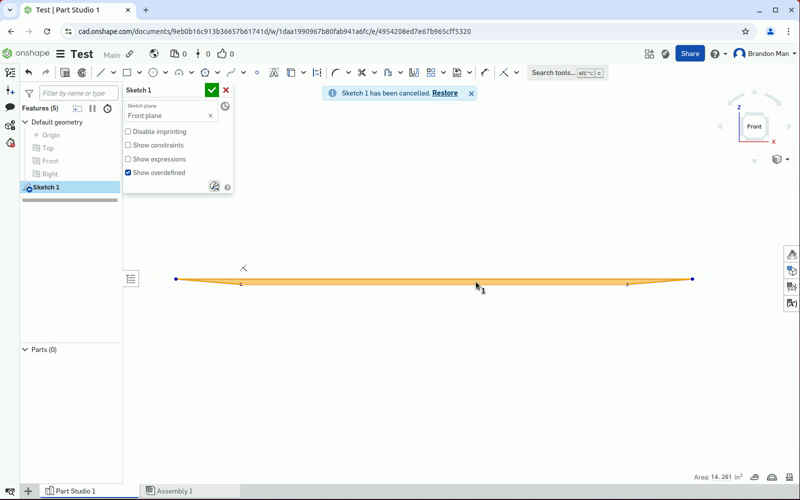
scroll(-6)
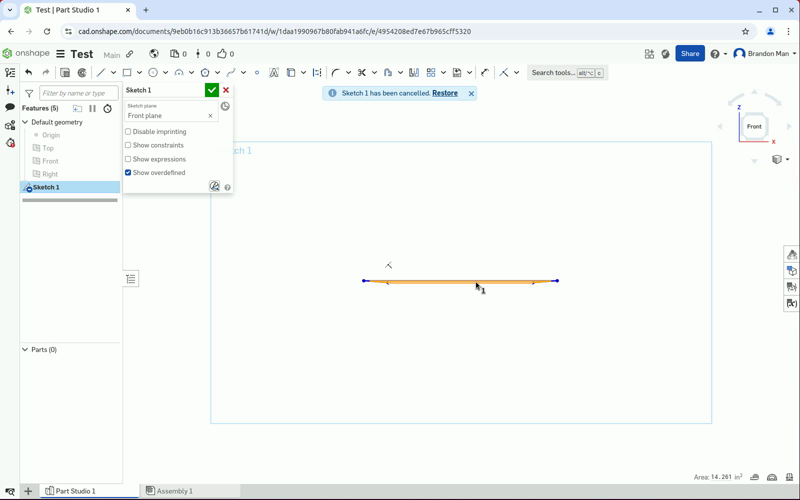
mouse_move(73, 352)
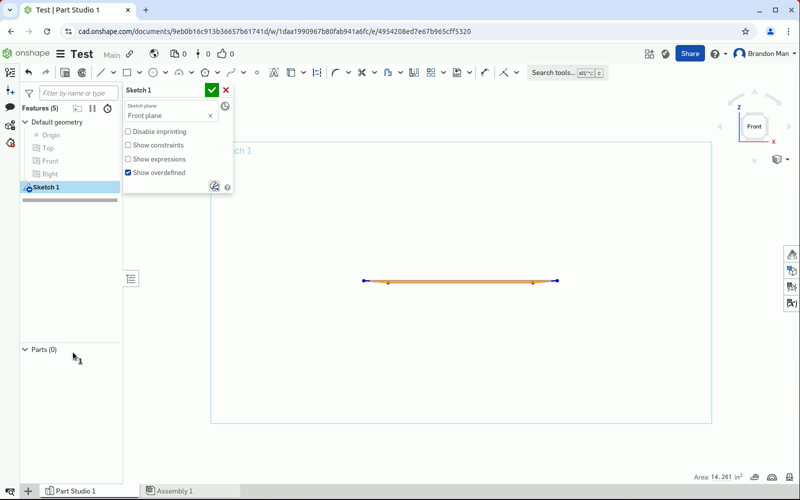
key(shift+y)
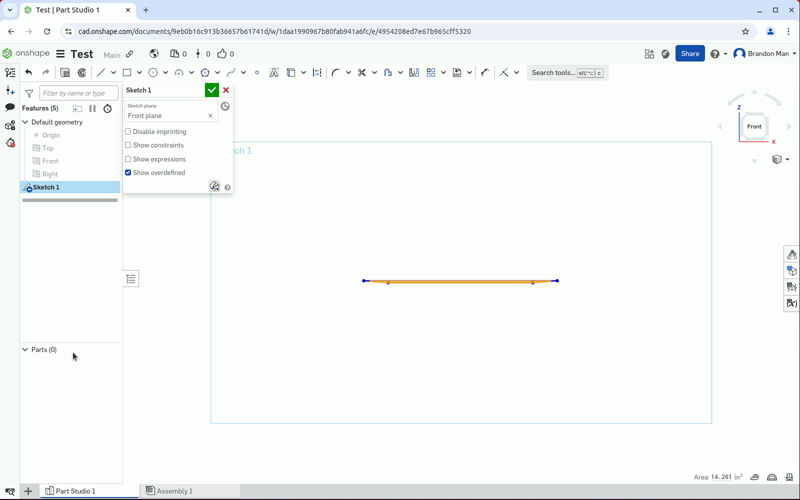
key(shift+e)
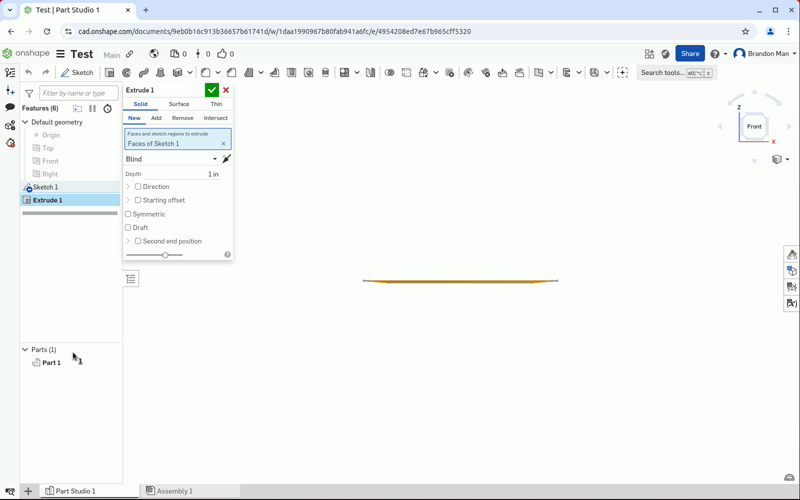
mouse_move(143, 106)
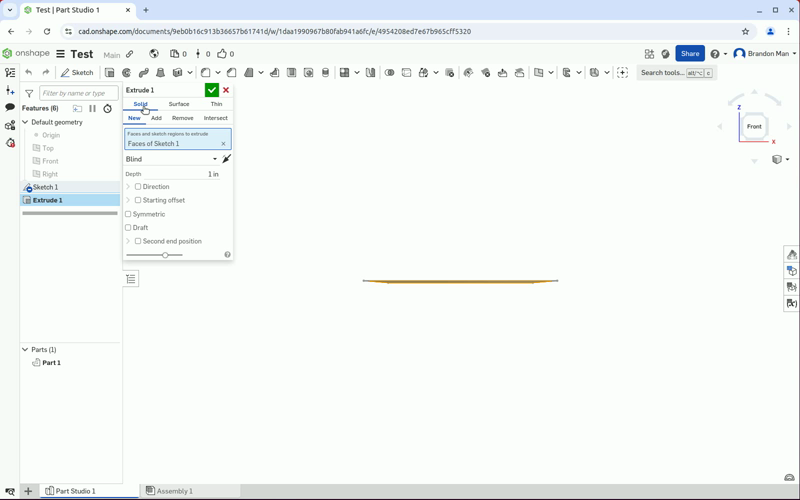
click(143, 106)
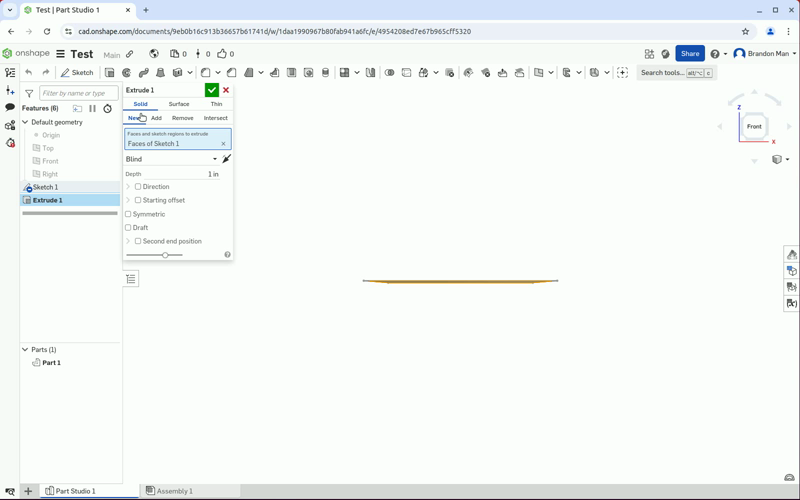
mouse_move(137, 120)
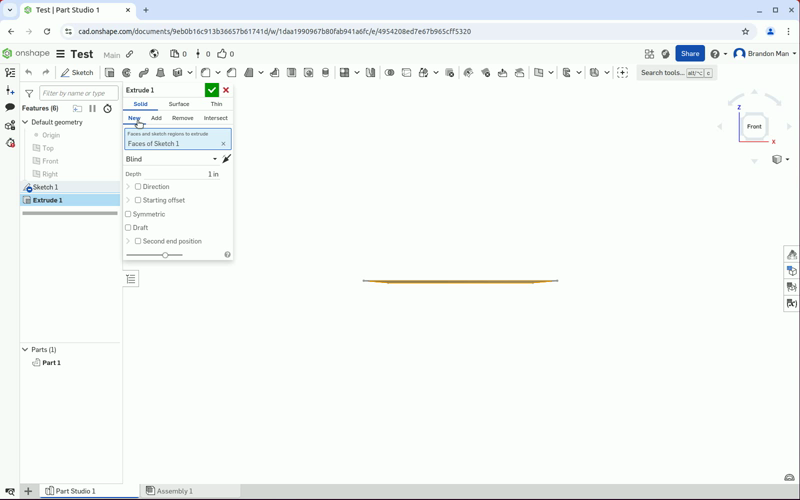
click(137, 120)
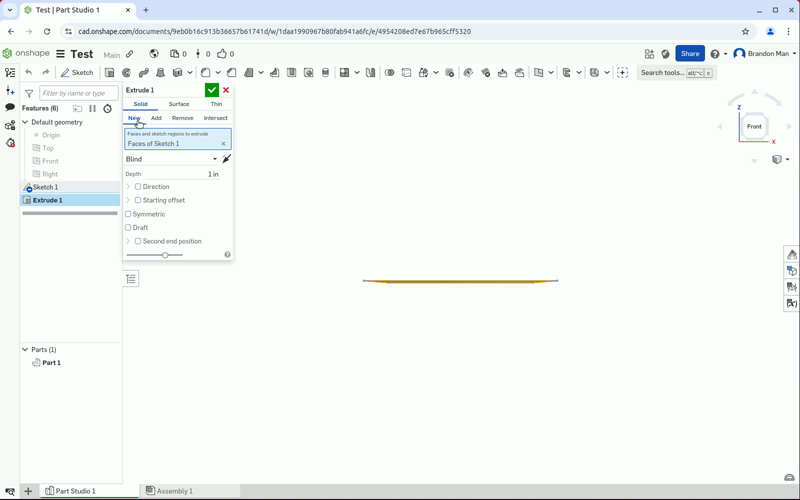
key(tab, 4)
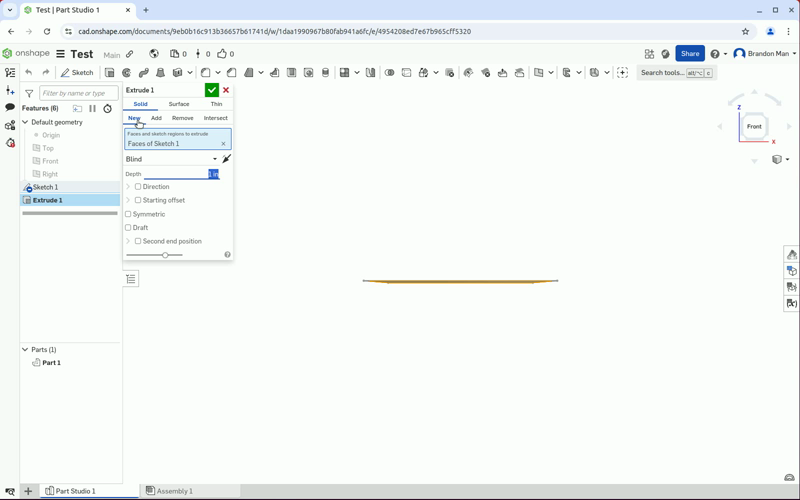
text(41.402)
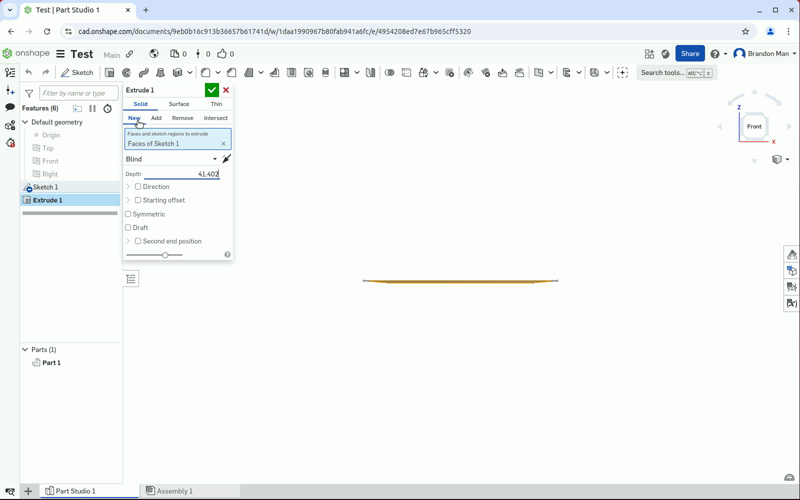
key(tab, 3)
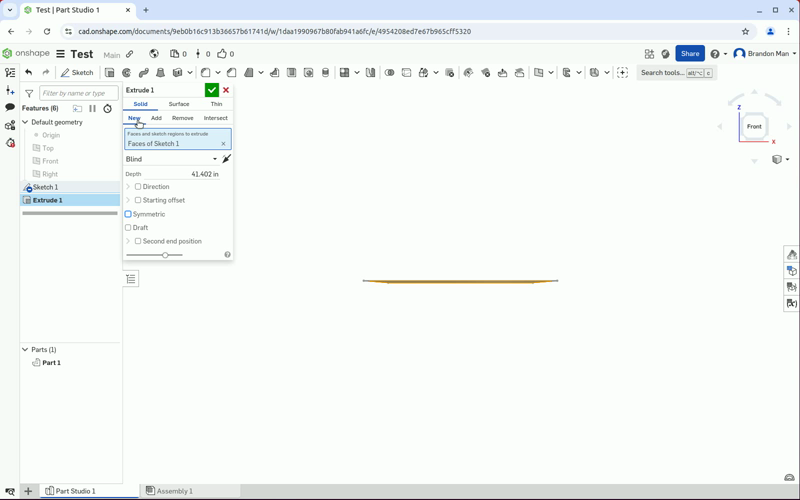
key(space)
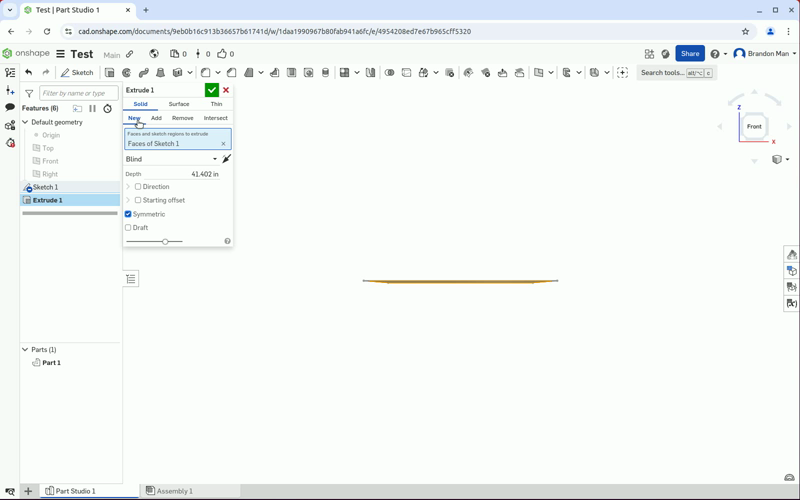
key(enter)
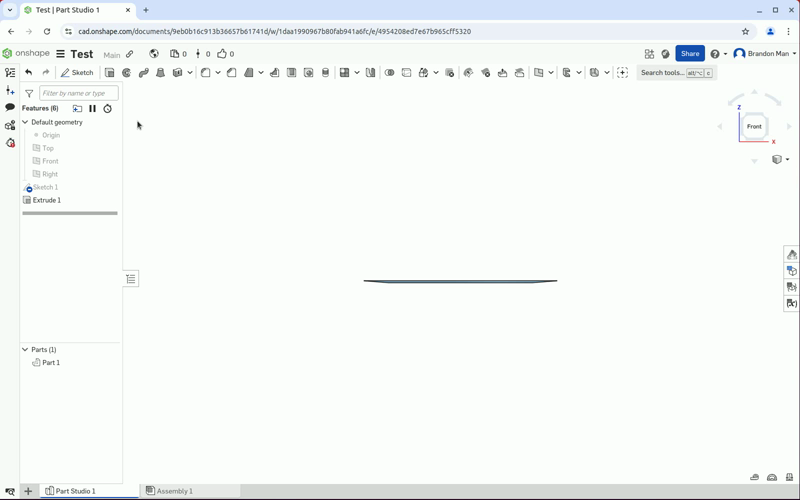
key(shift+h)
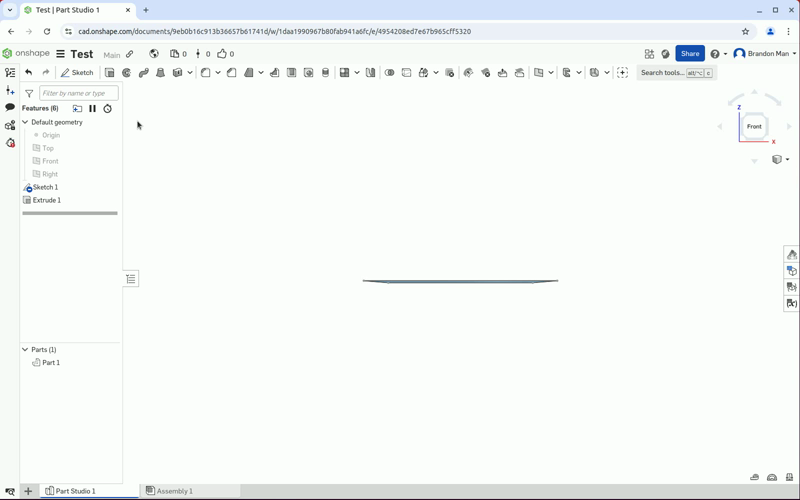
key(shift+h)
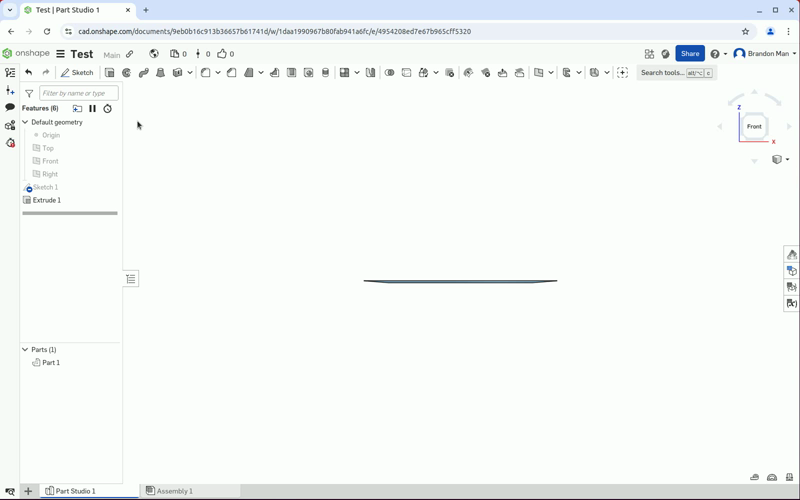
mouse_move(73, 189)
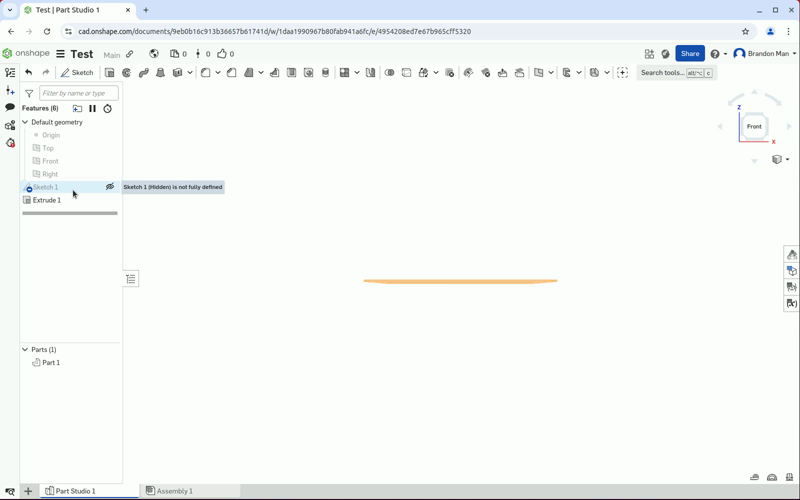
click(73, 189)
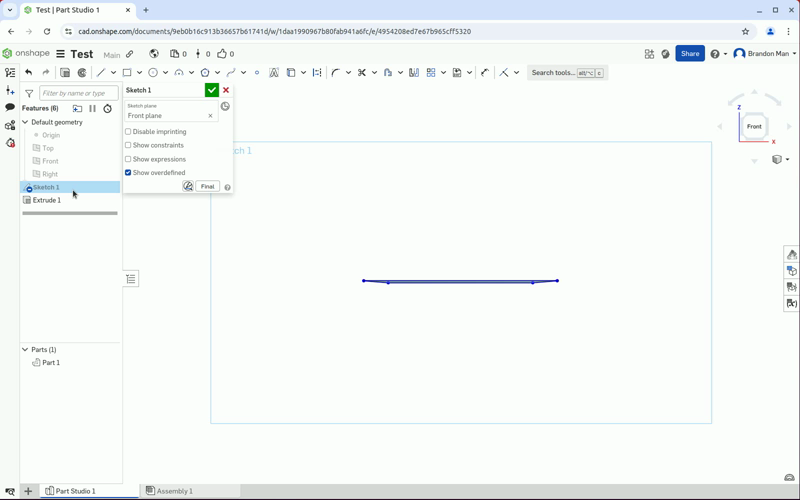
mouse_move(229, 92)
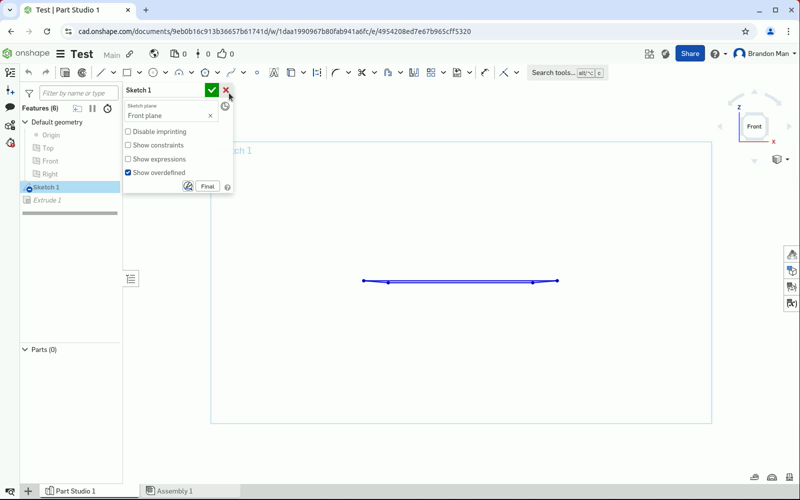
click(229, 92)
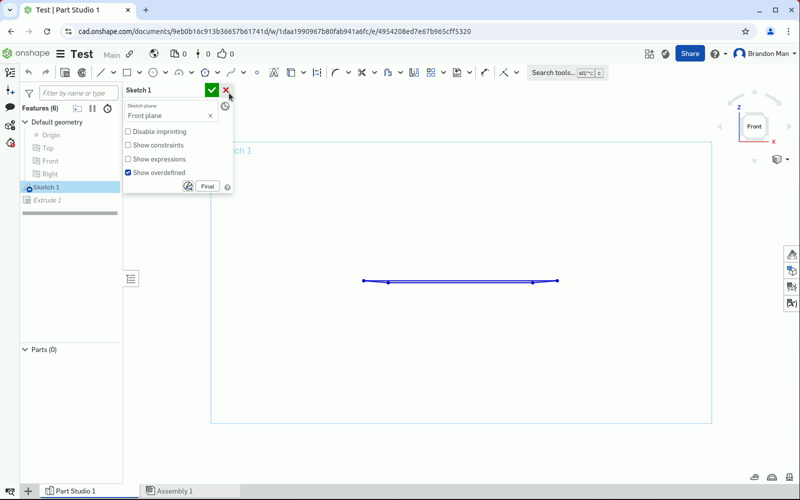
key(shift+s)
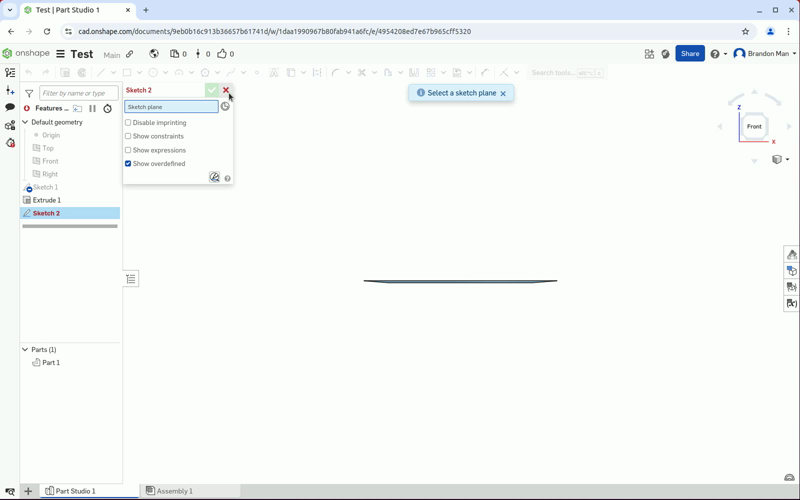
mouse_move(73, 163)
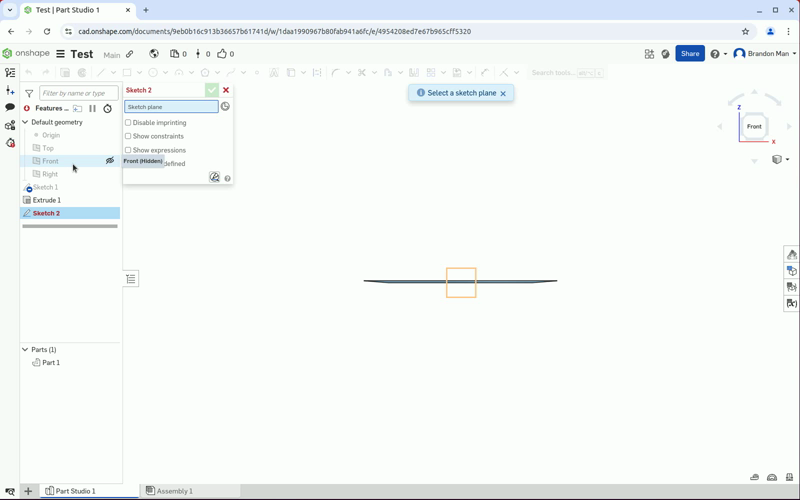
click(73, 163)
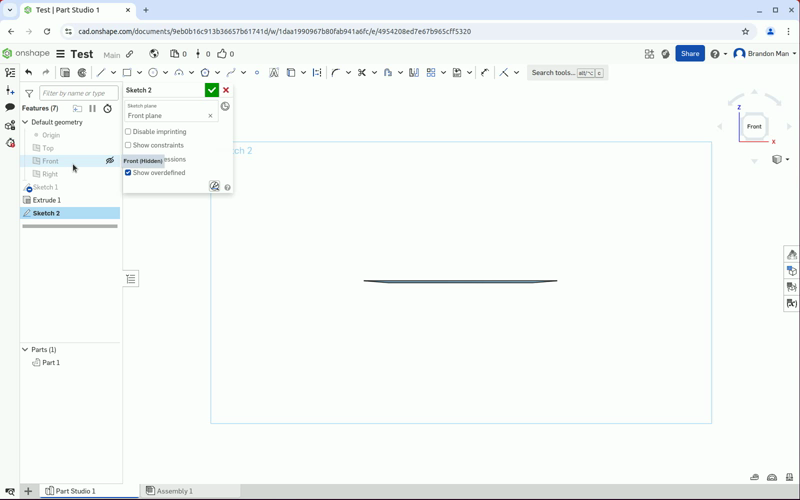
mouse_move(73, 352)
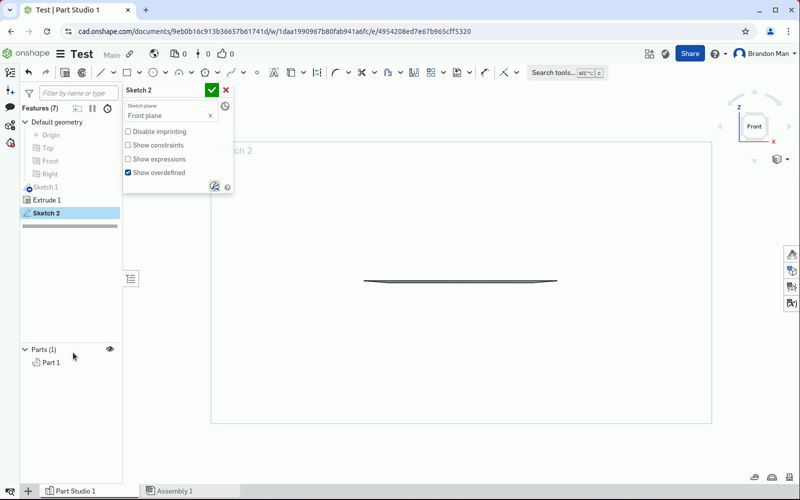
key(y)
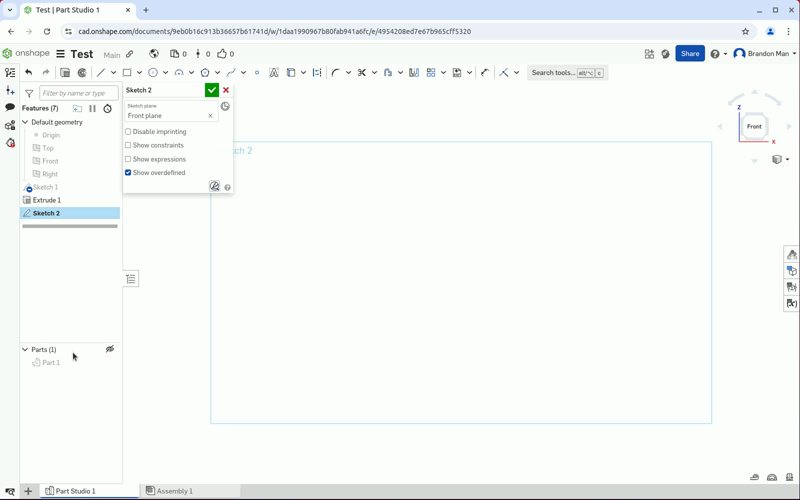
key(c)
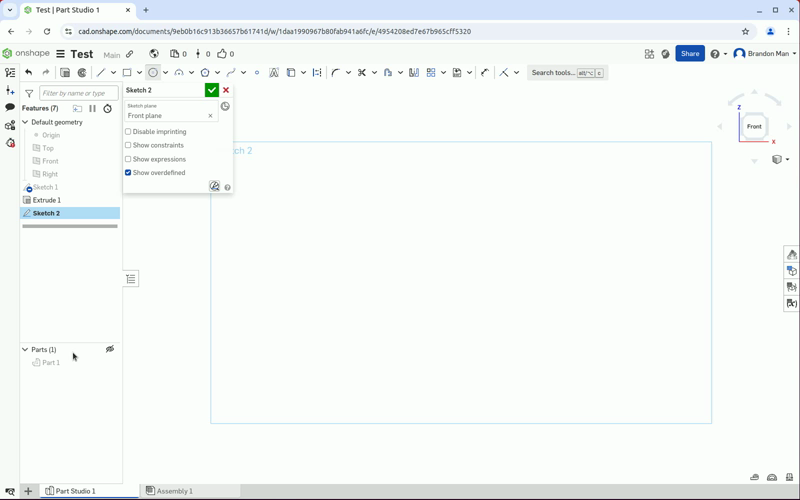
key_down(shift)
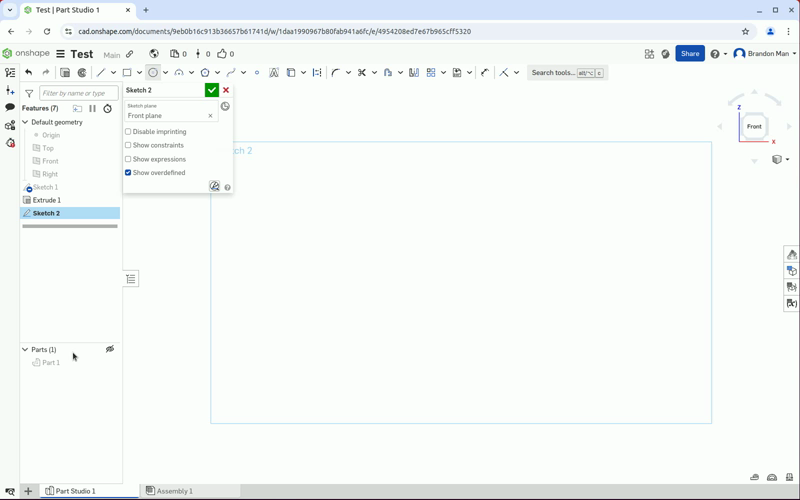
mouse_move(461, 285)
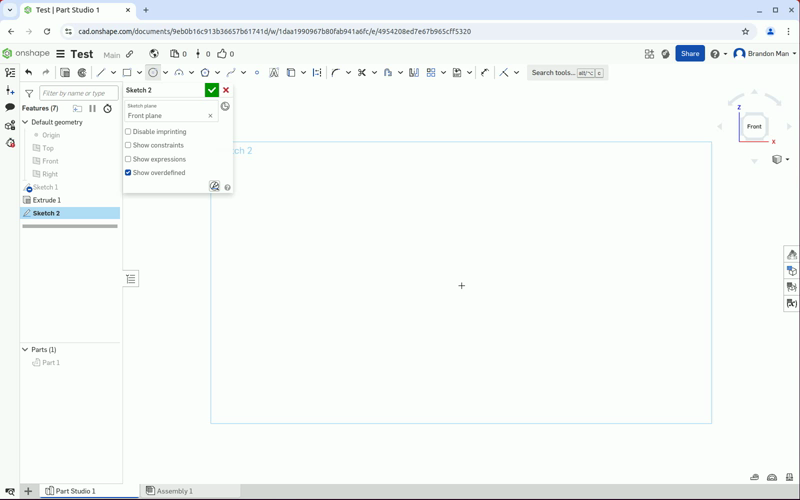
click(461, 285)
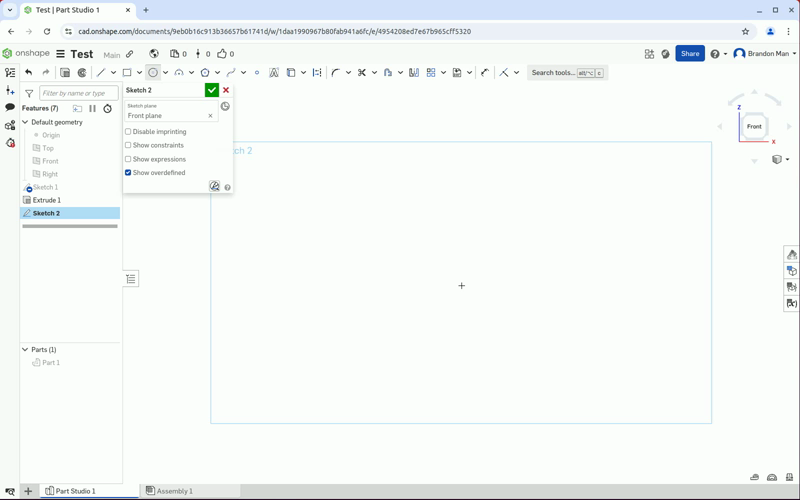
key_up(shift)
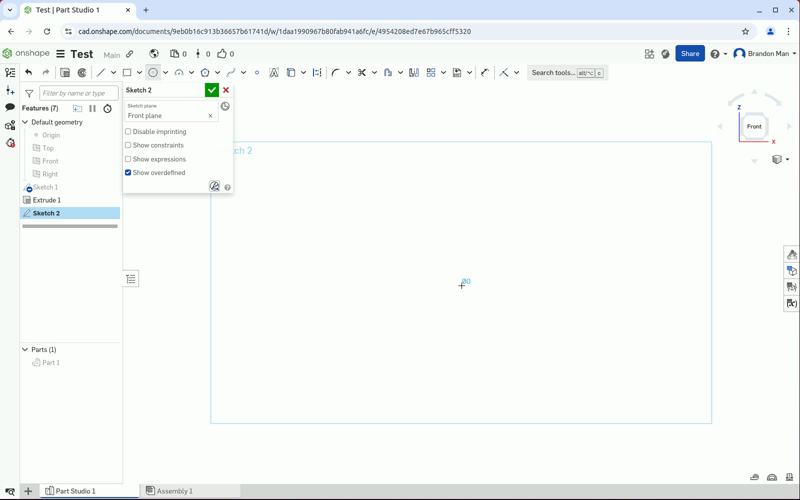
mouse_move(465, 285)
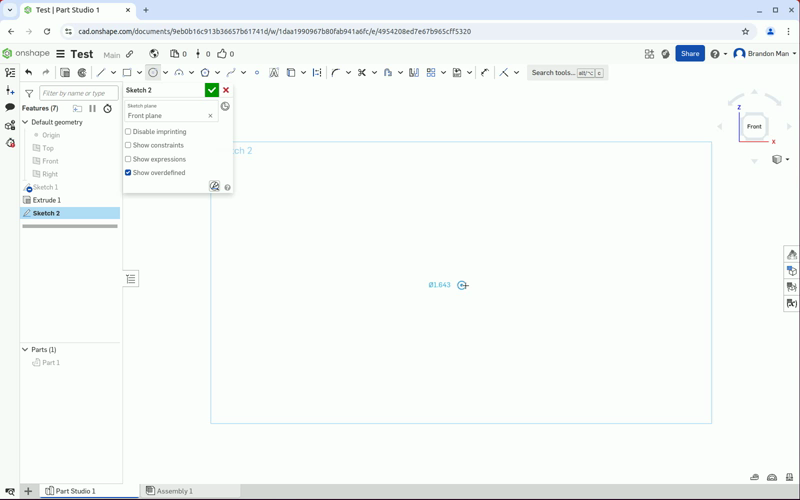
click(465, 285)
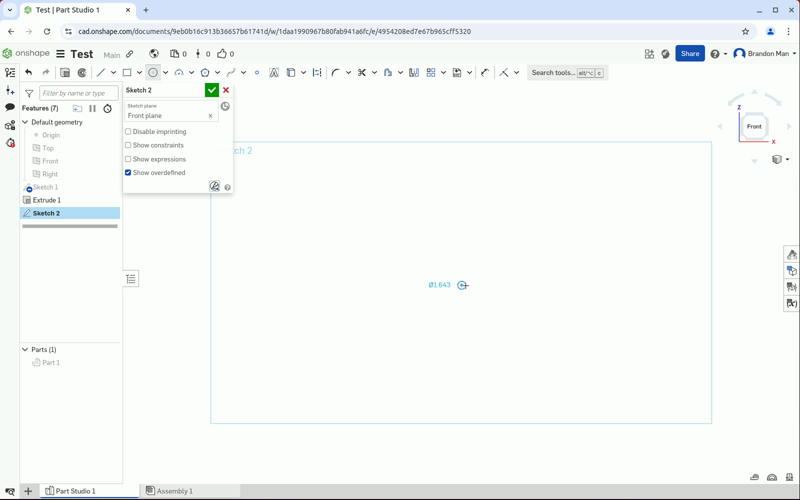
key(esc)
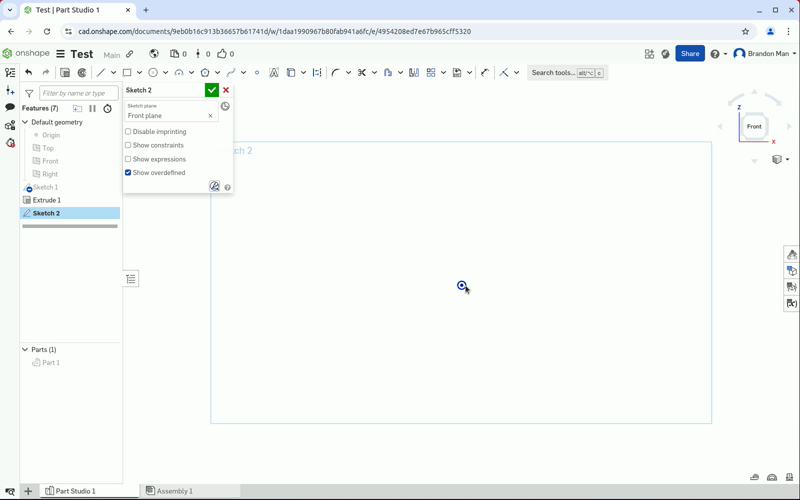
mouse_move(461, 284)
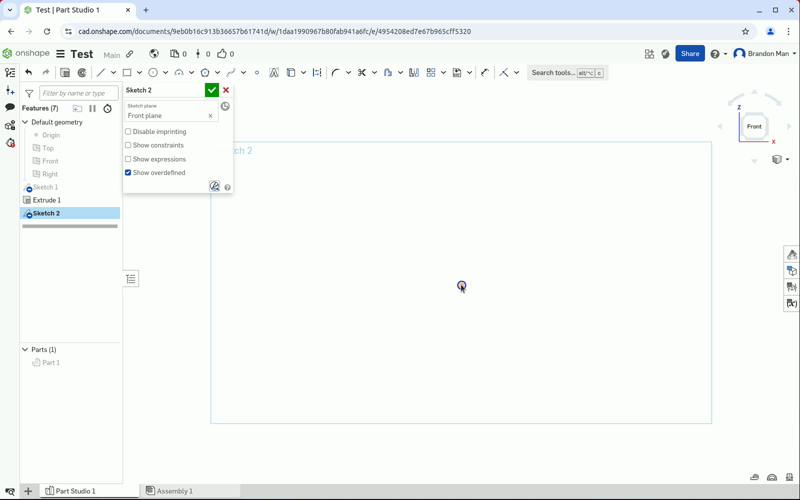
scroll(6)
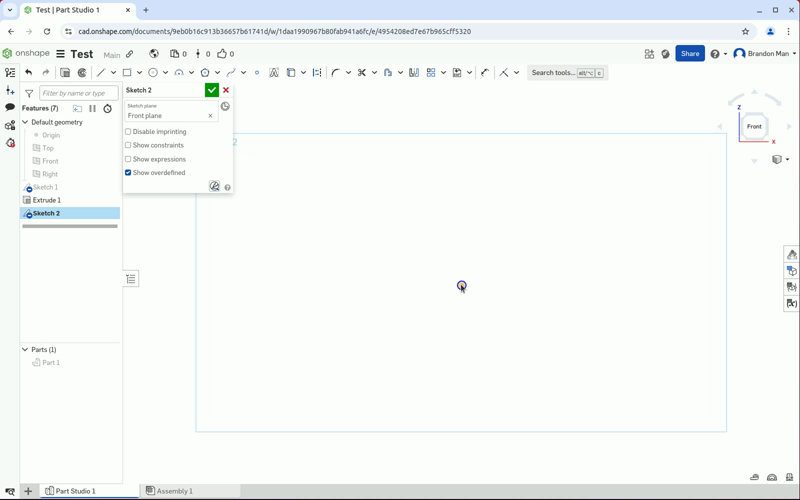
scroll(6)
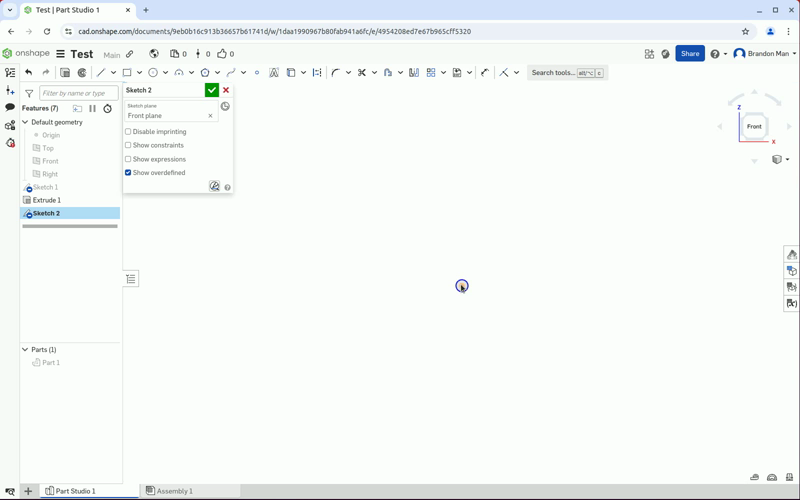
scroll(6)
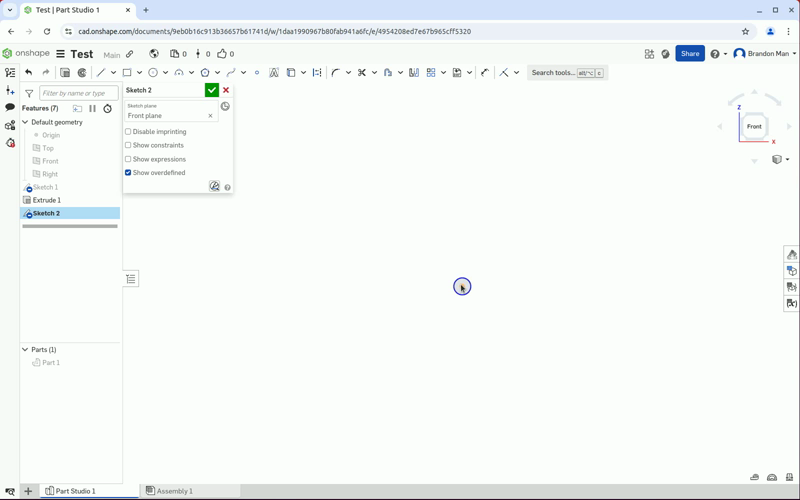
scroll(6)
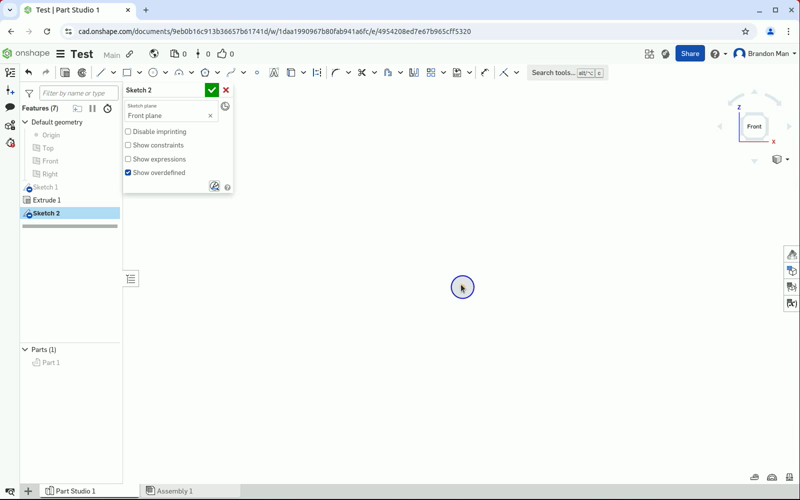
scroll(6)
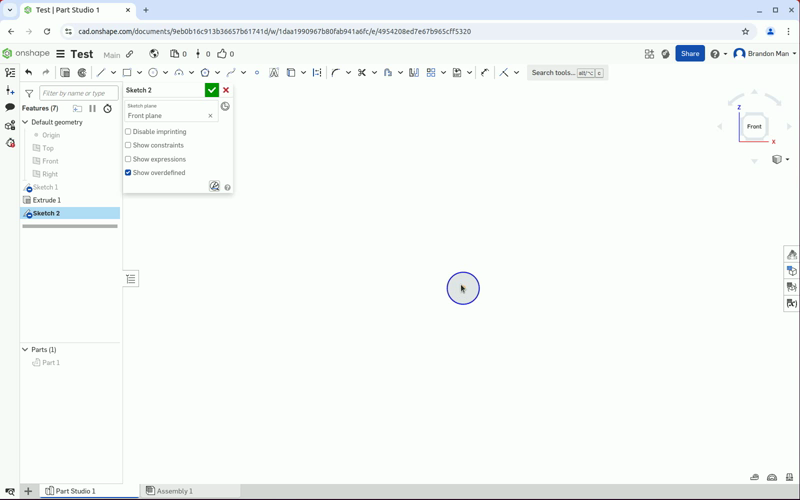
scroll(6)
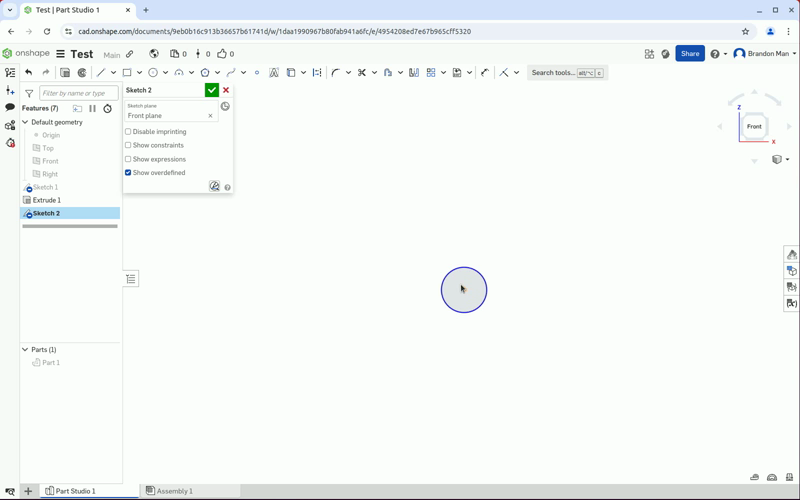
scroll(6)
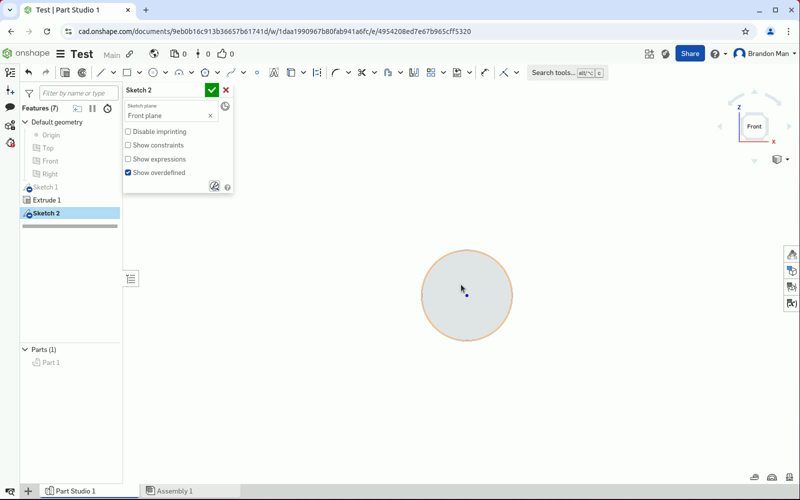
click(461, 284)
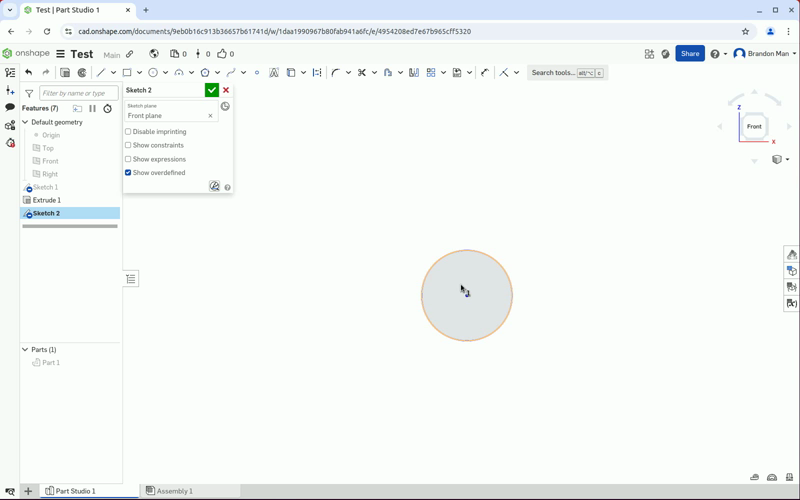
scroll(-6)
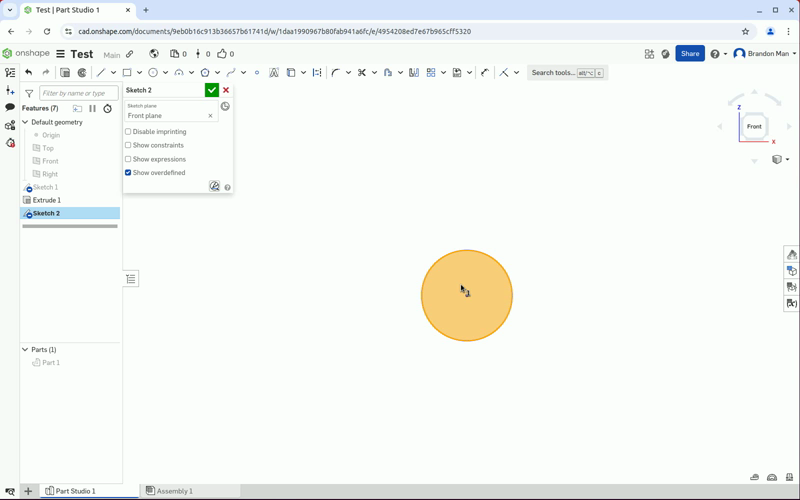
scroll(-6)
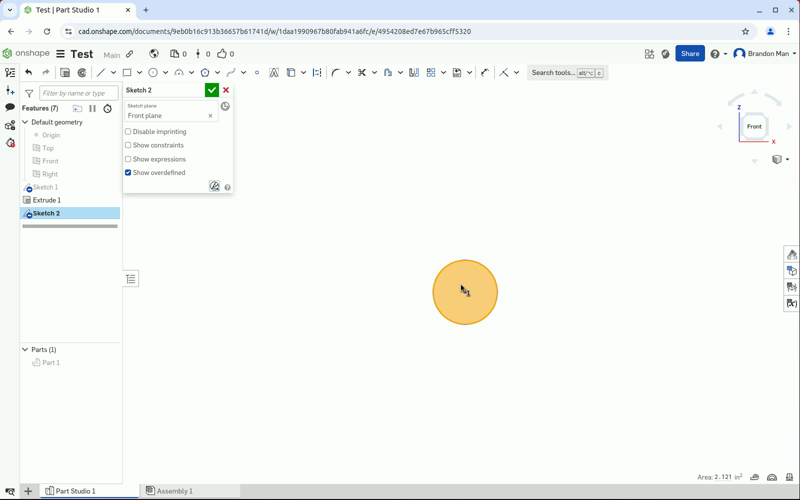
scroll(-6)
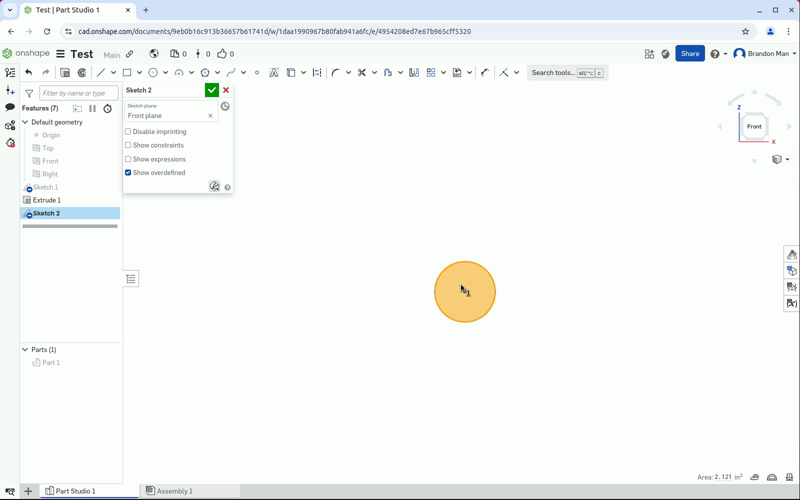
scroll(-6)
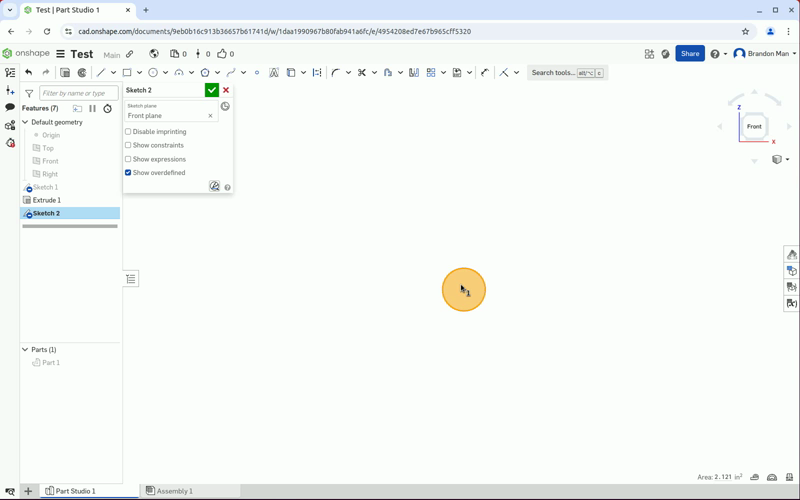
scroll(-6)
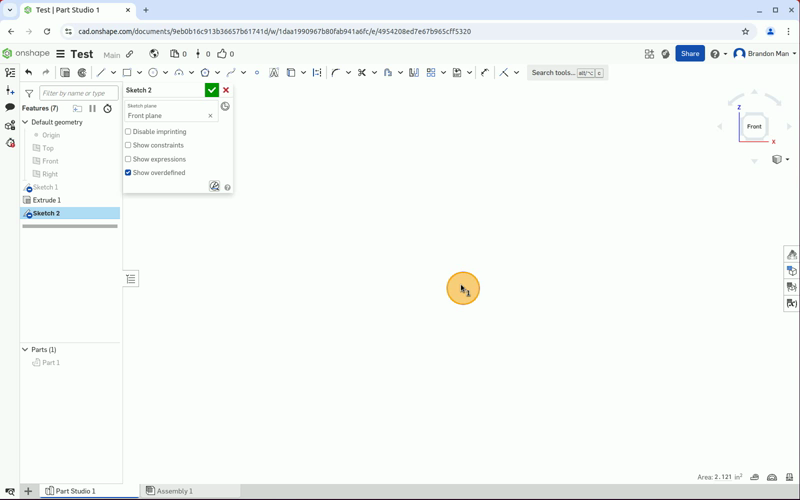
scroll(-6)
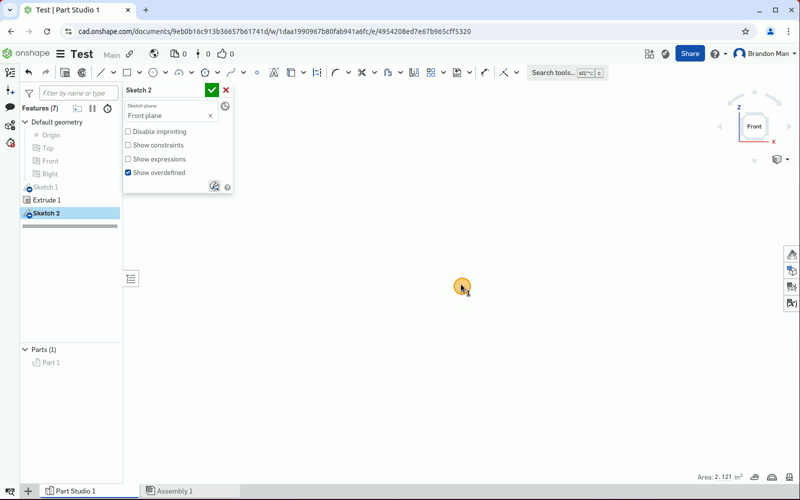
scroll(-6)
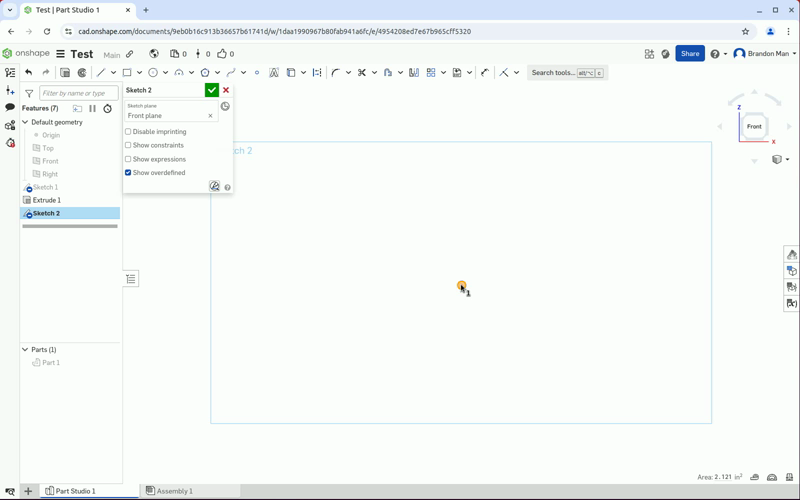
mouse_move(73, 352)
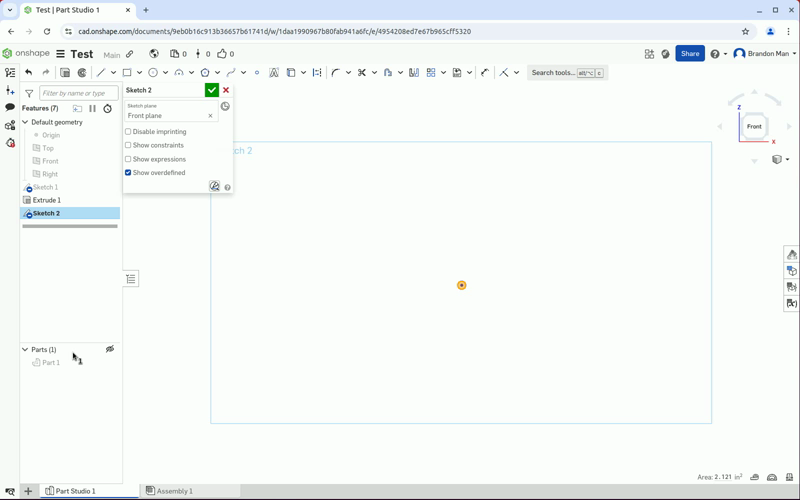
key(shift+y)
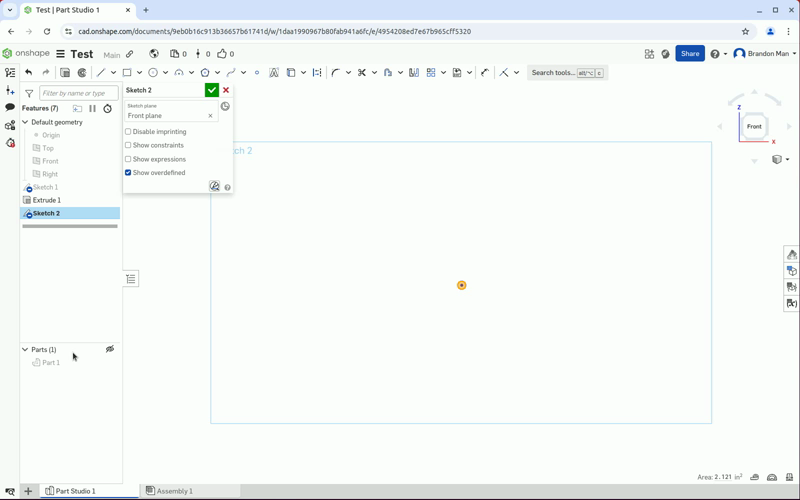
key(shift+e)
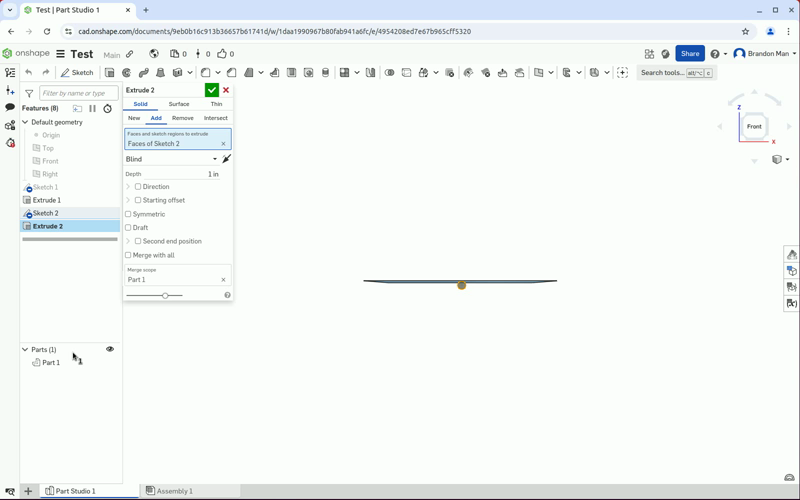
mouse_move(143, 106)
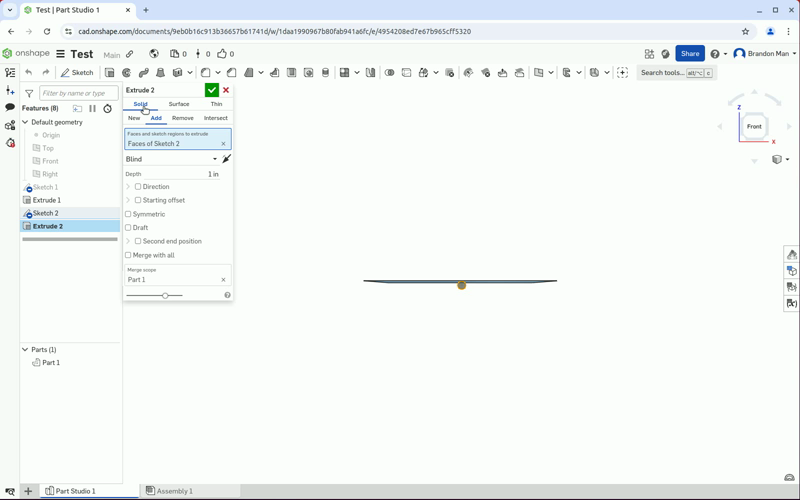
click(143, 106)
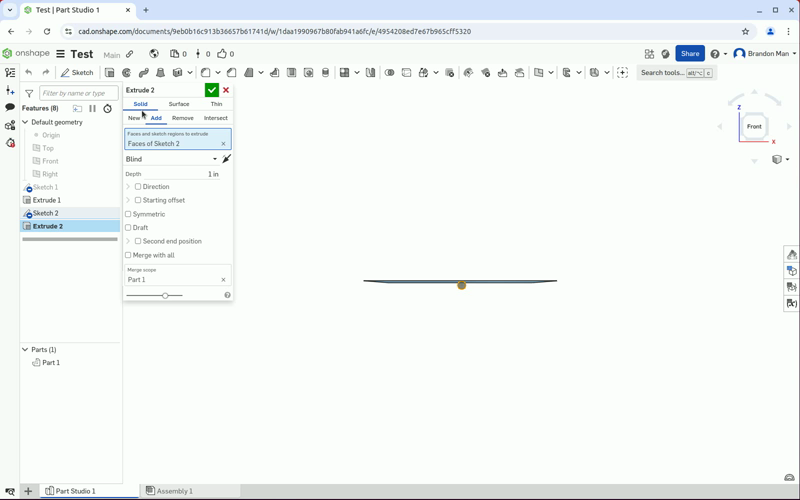
mouse_move(137, 120)
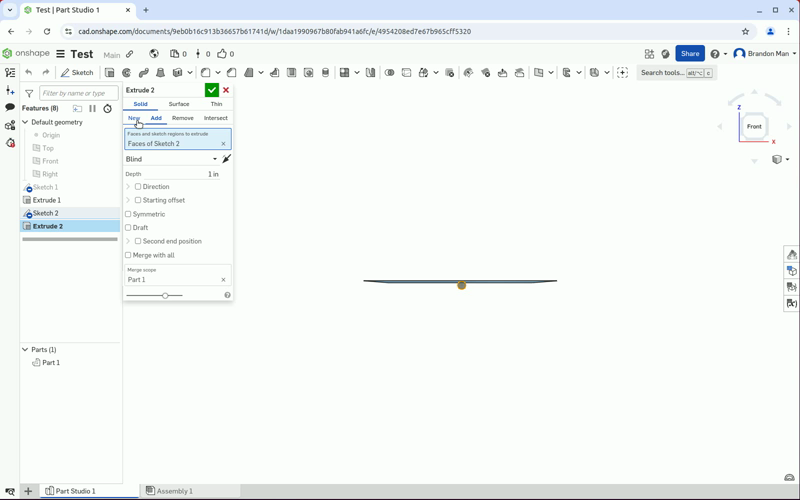
click(137, 120)
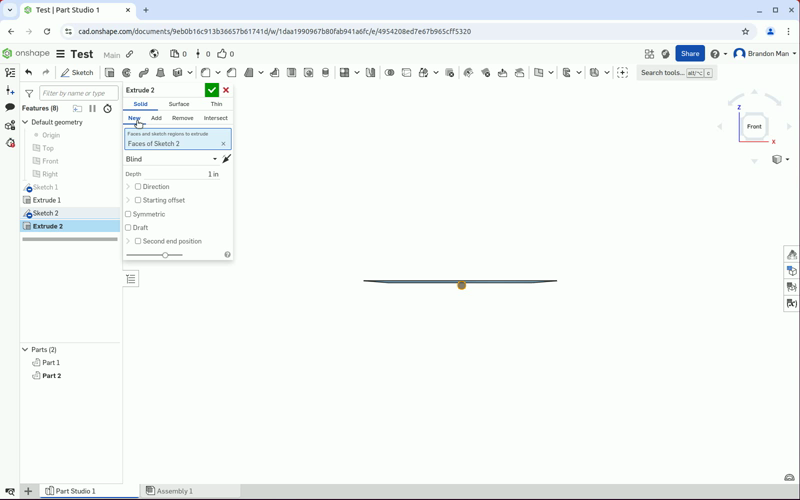
key(tab, 4)
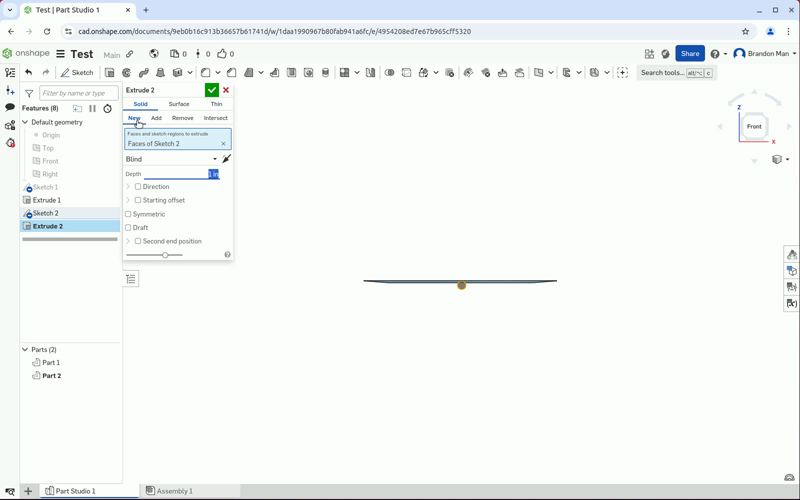
text(46.216)
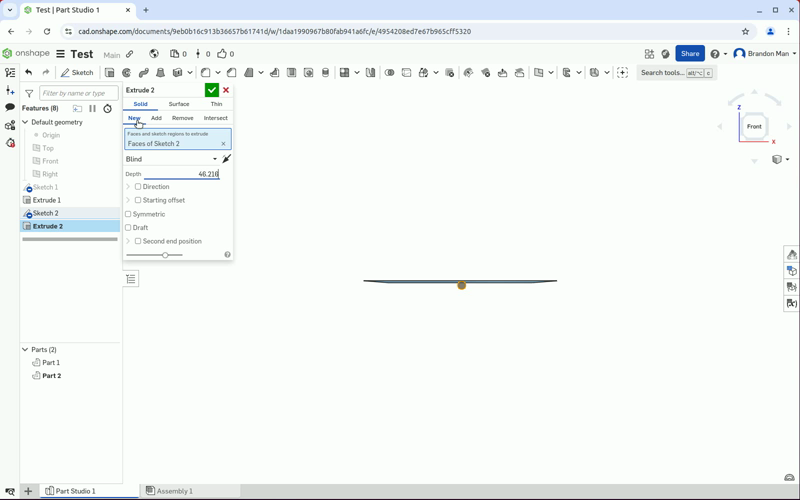
key(tab, 3)
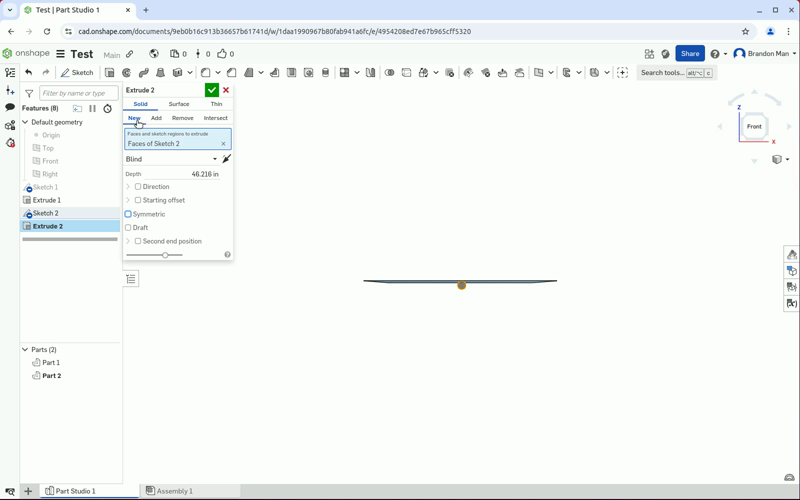
key(space)
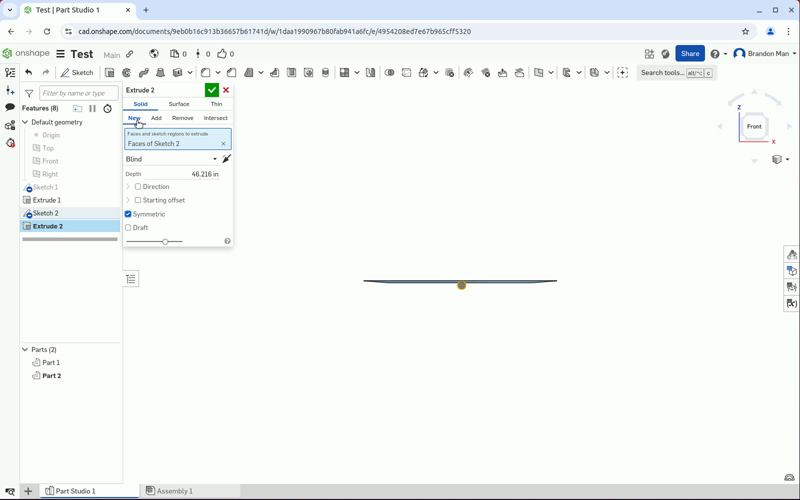
key(enter)
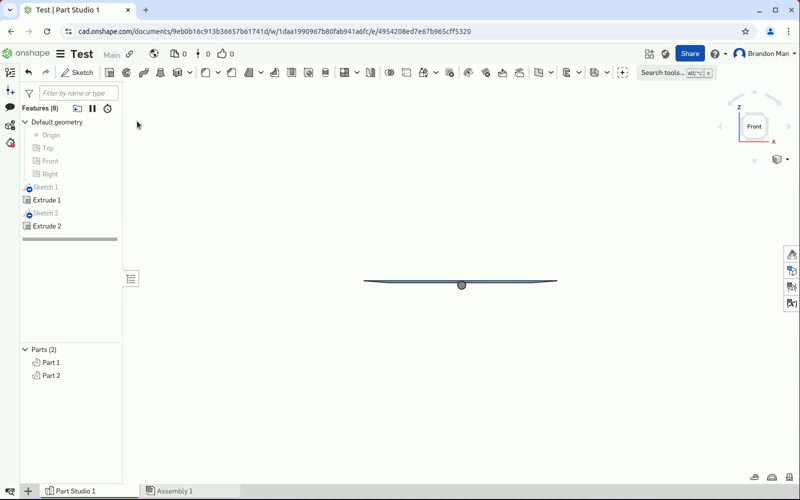
key(shift+h)
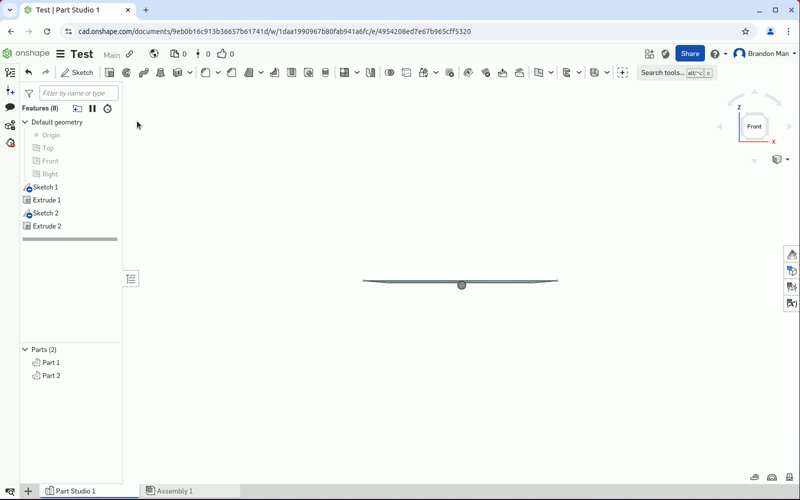
key(shift+h)
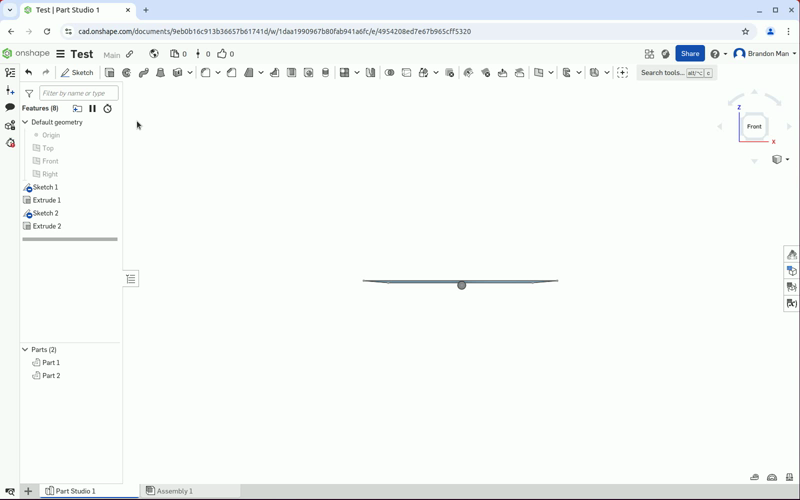
key(shift+7)
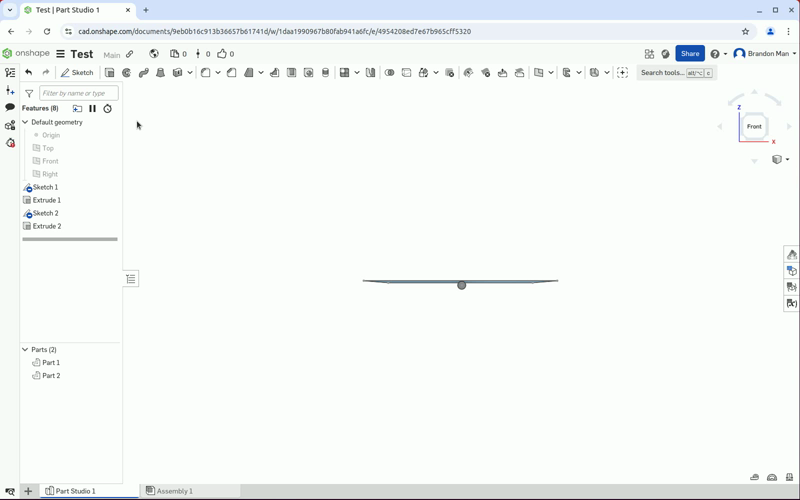
key(left, 2)
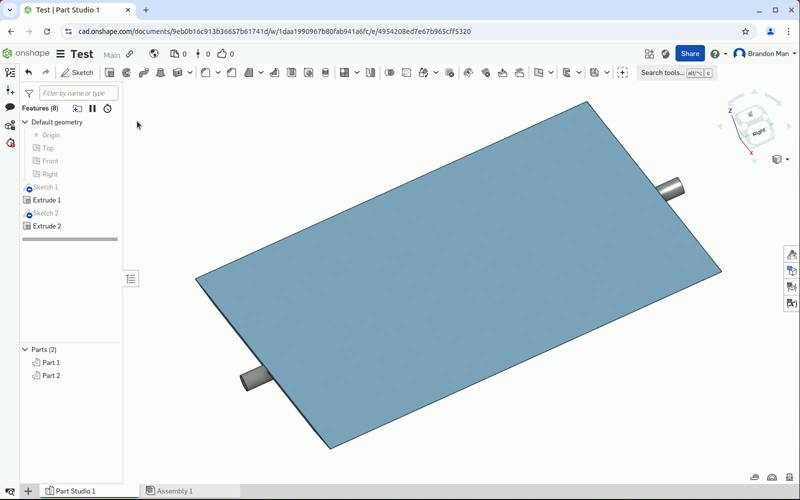
key(down, 2)
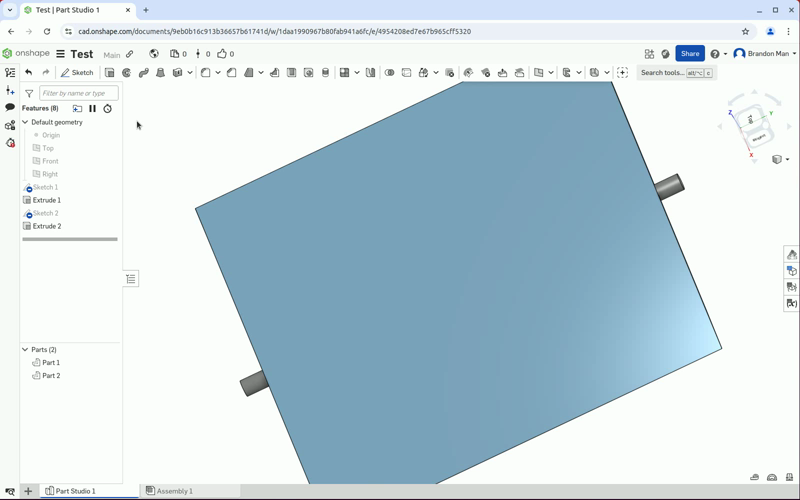
key(up, 2)
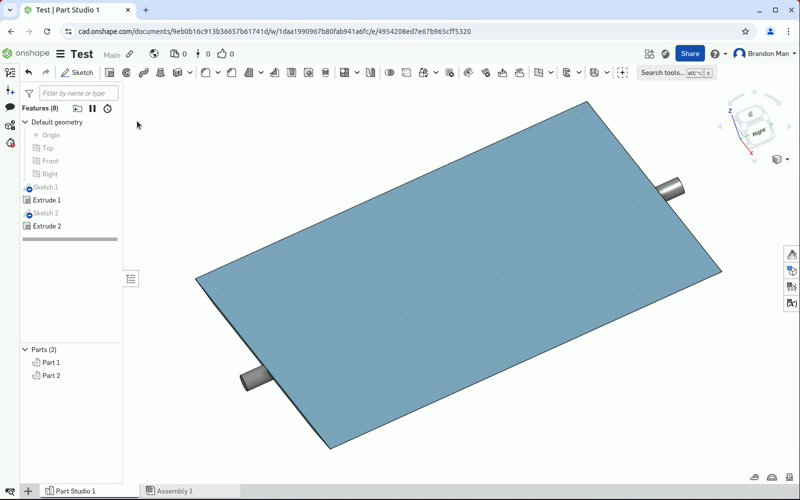
key(right, 2)
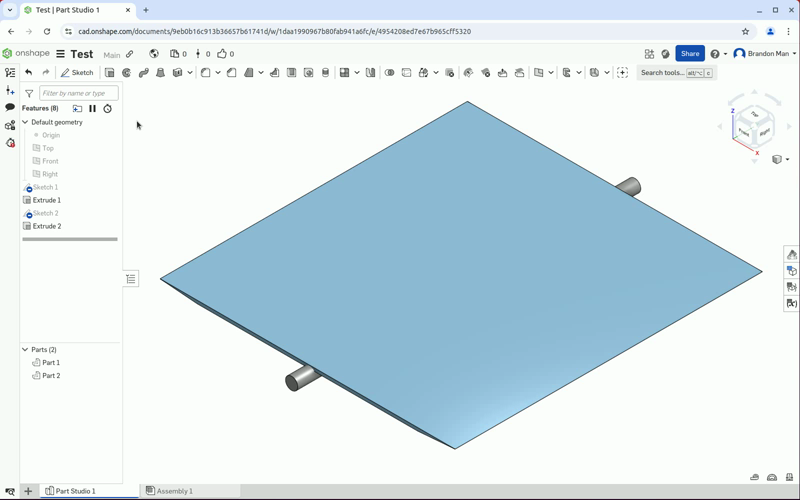
mouse_move(73, 189)
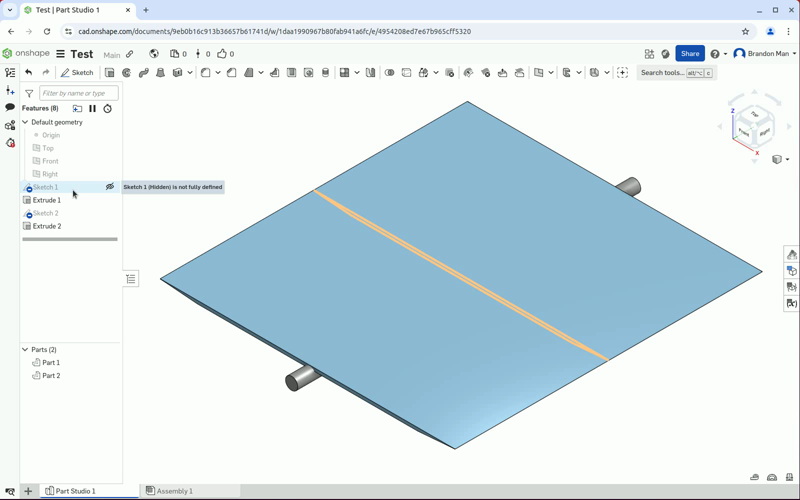
click(73, 189)